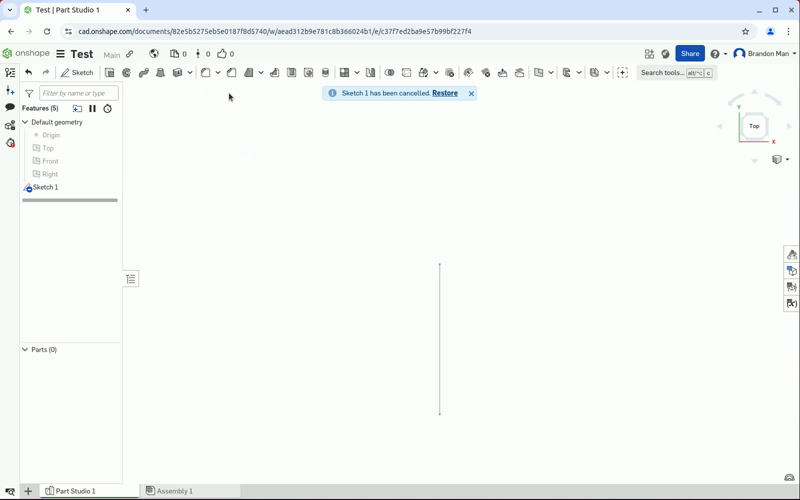
key(shift+h)
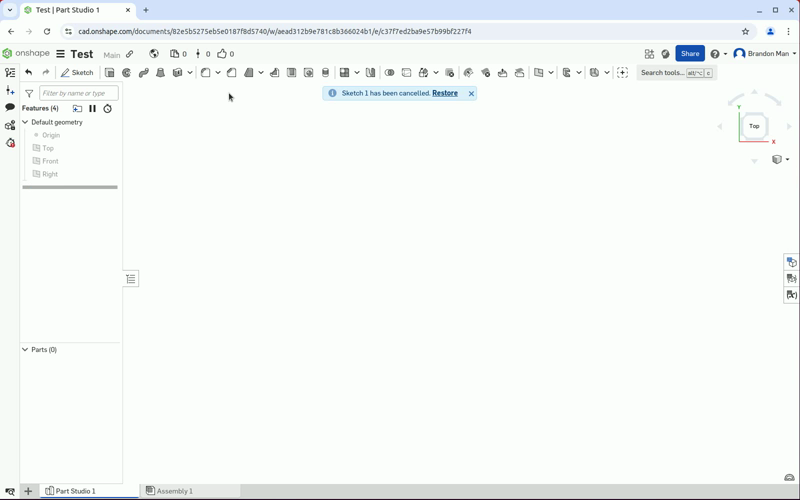
key(shift+s)
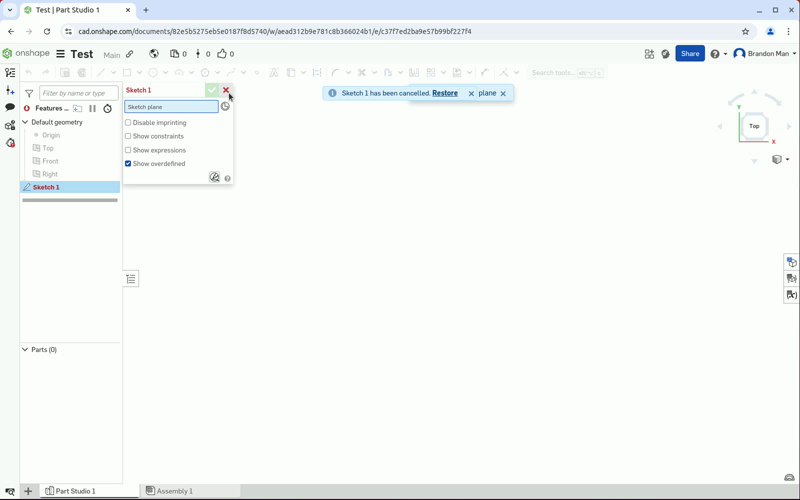
mouse_move(73, 150)
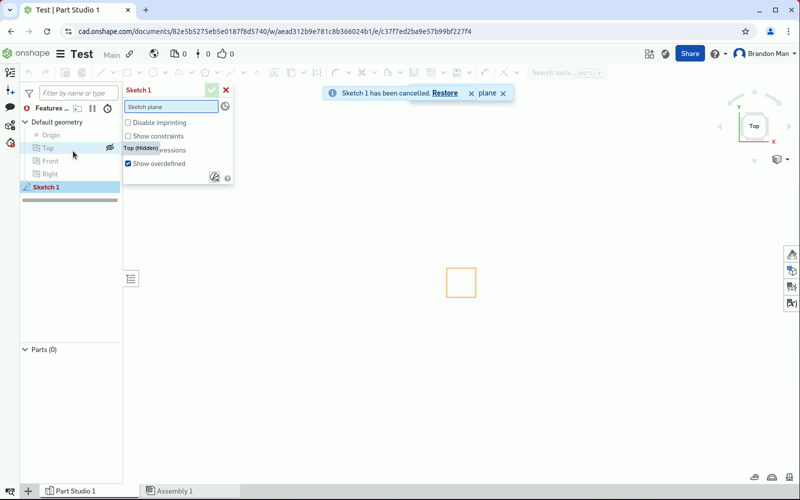
click(73, 150)
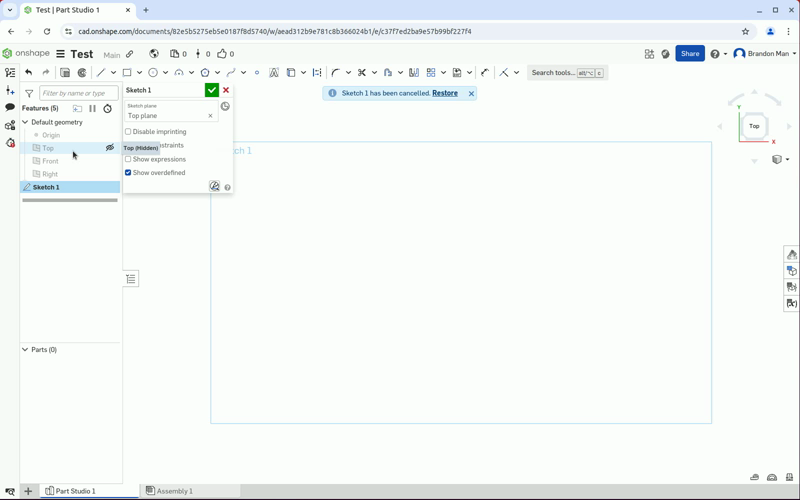
mouse_move(73, 352)
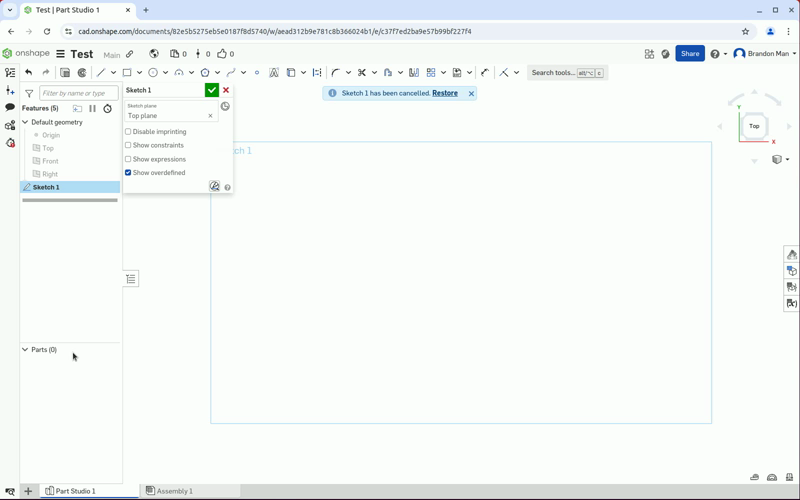
key(y)
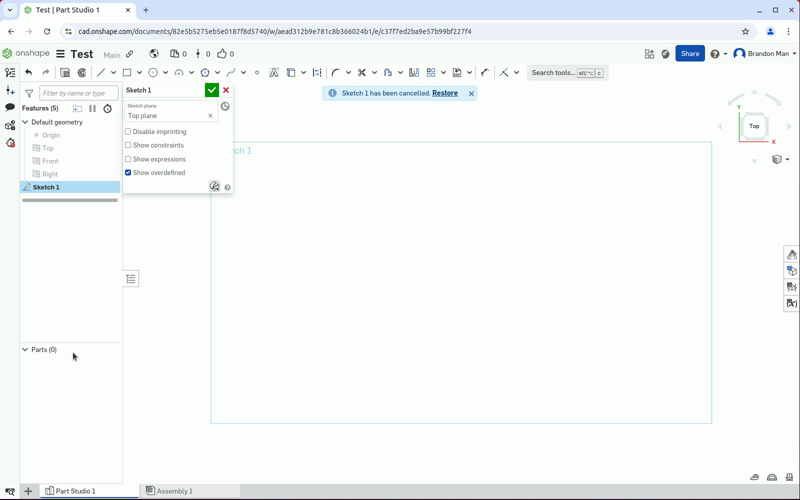
key(l)
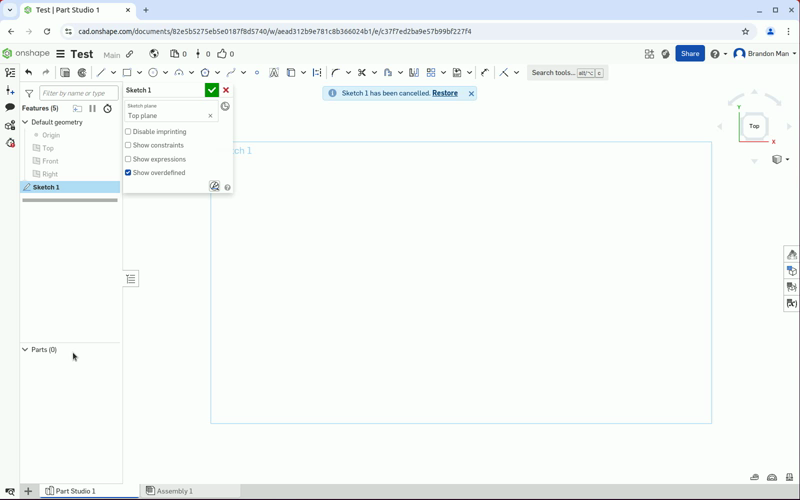
key_down(shift)
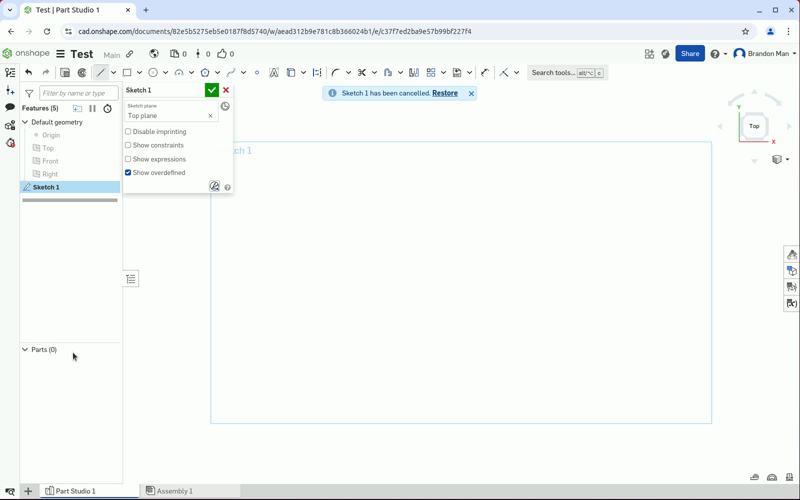
mouse_move(363, 339)
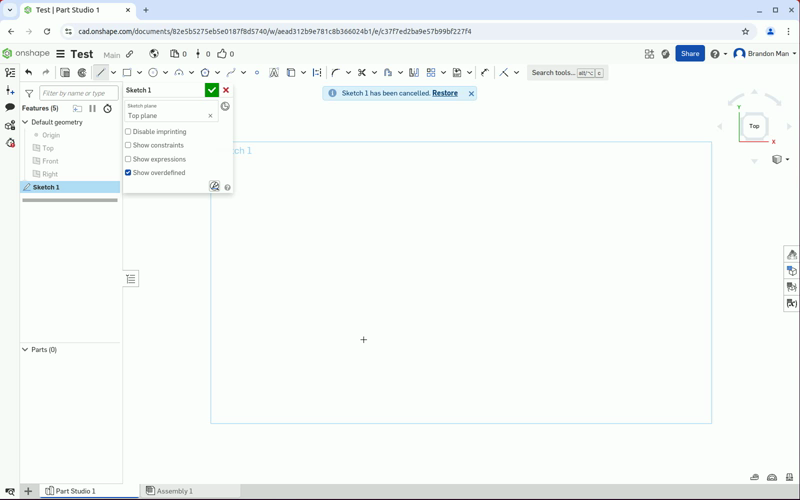
click(363, 339)
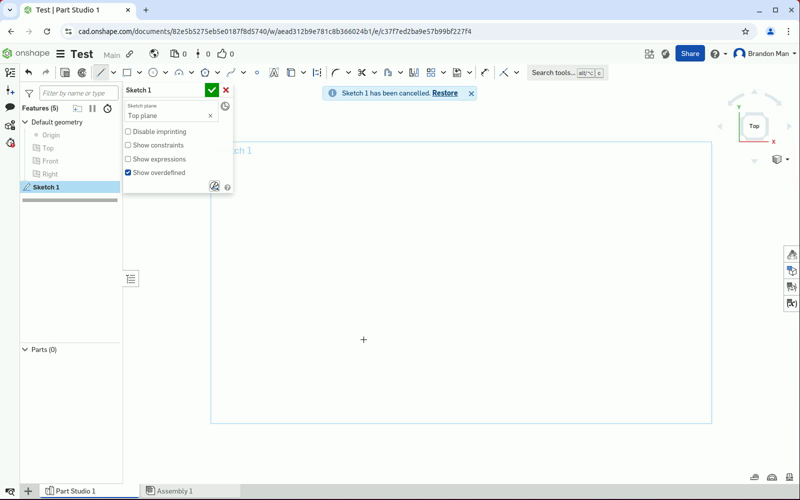
key_up(shift)
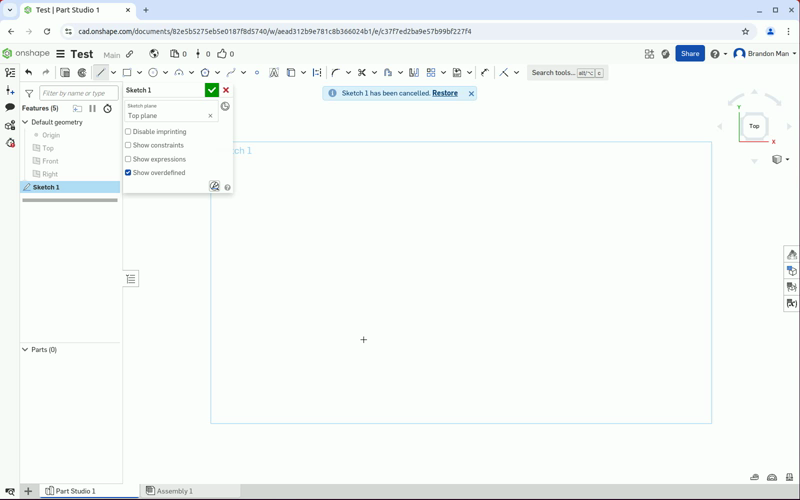
key_down(shift)
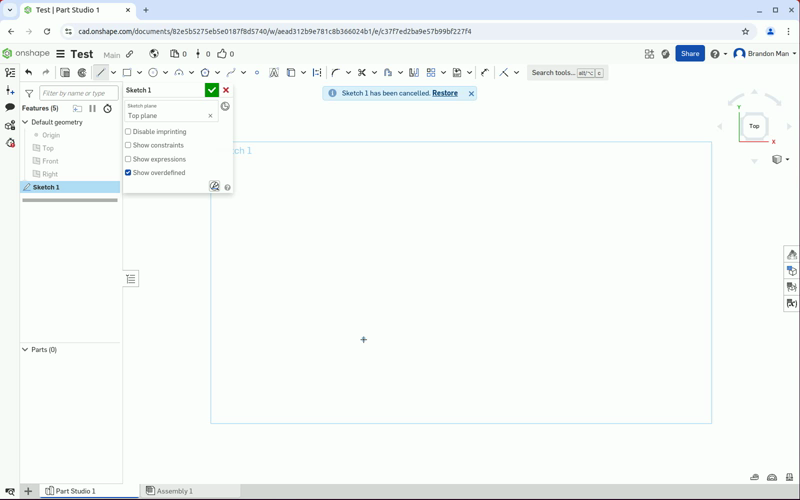
mouse_move(461, 394)
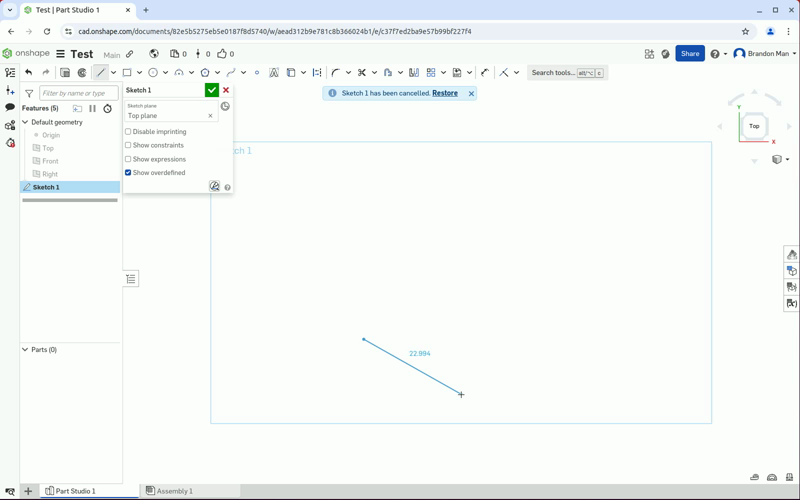
click(461, 394)
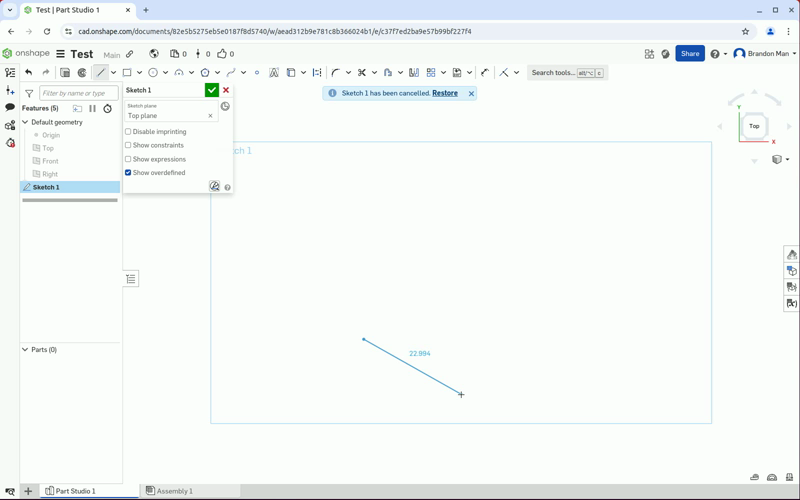
key_up(shift)
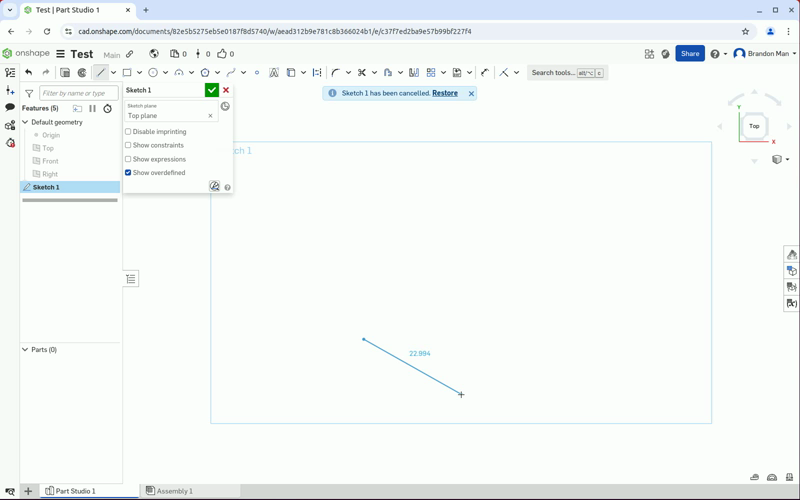
key_down(shift)
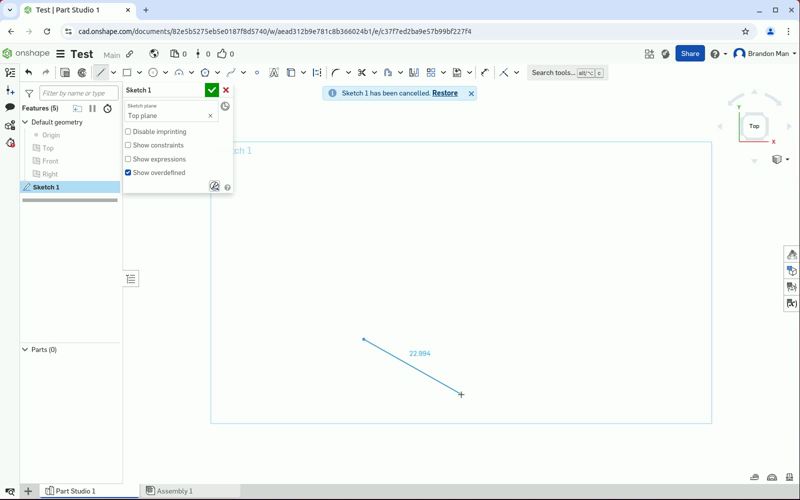
mouse_move(557, 339)
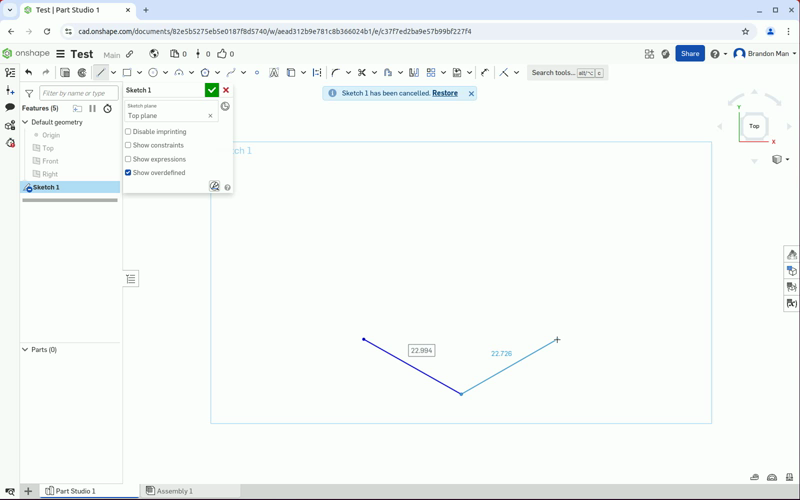
click(557, 339)
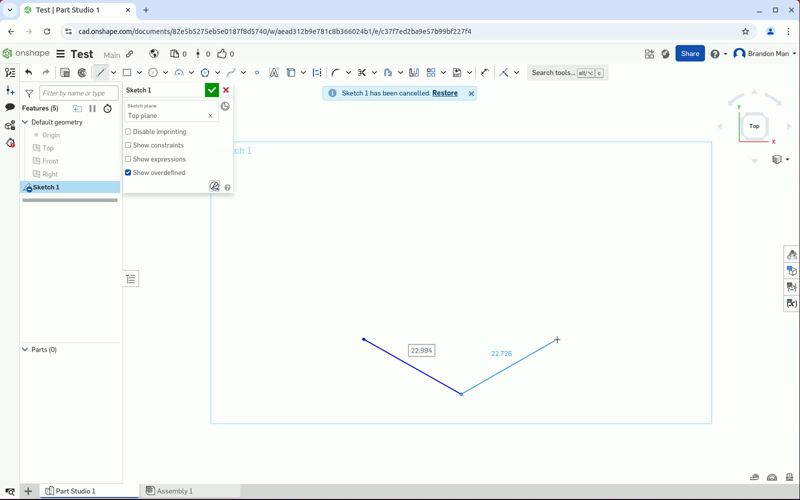
key_up(shift)
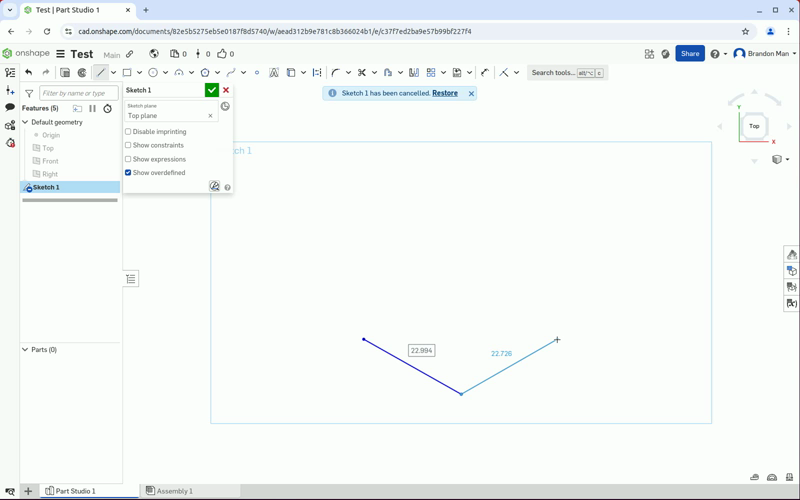
key_down(shift)
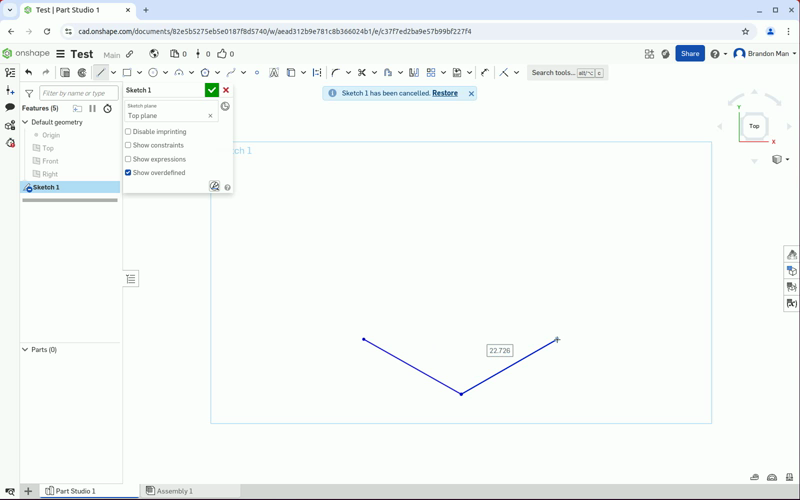
mouse_move(557, 227)
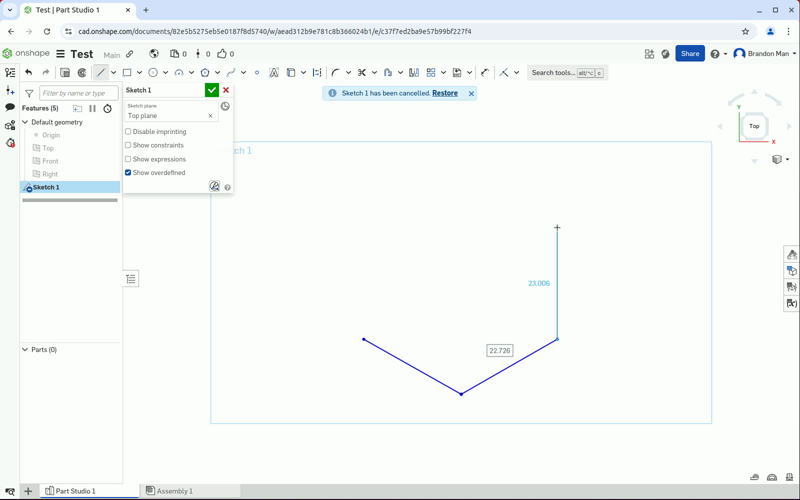
click(557, 227)
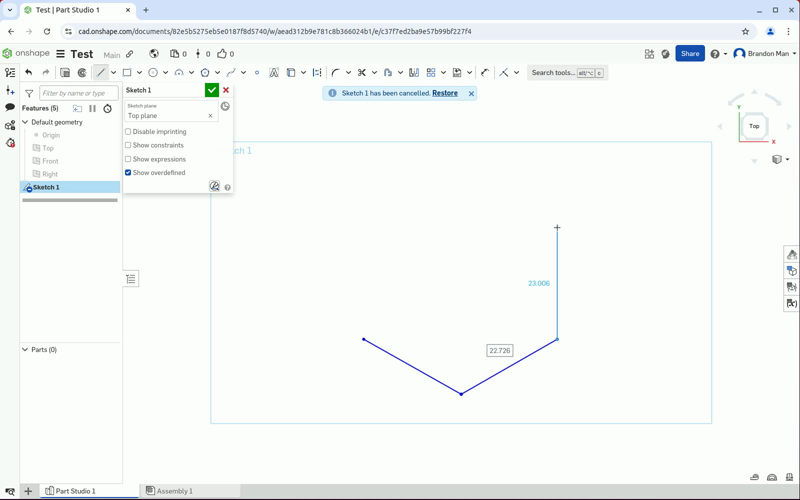
key_up(shift)
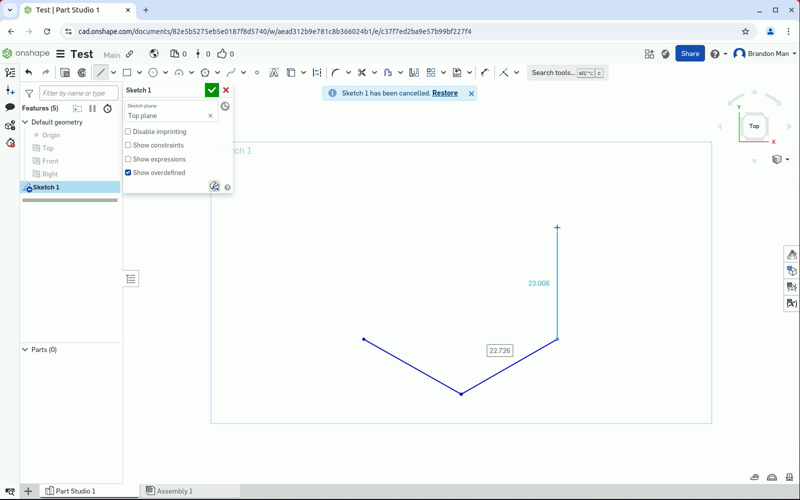
key_down(shift)
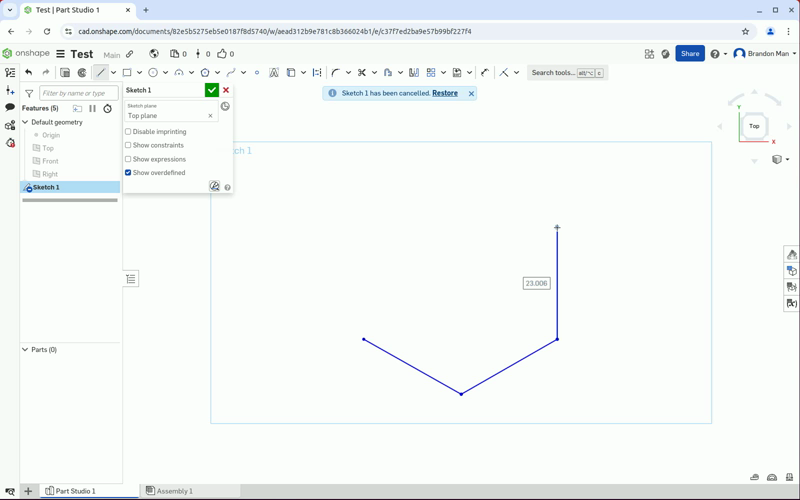
mouse_move(461, 171)
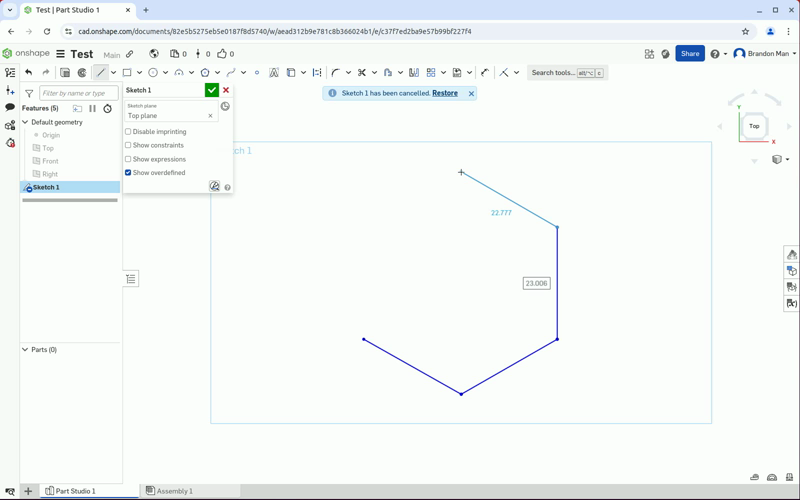
click(461, 171)
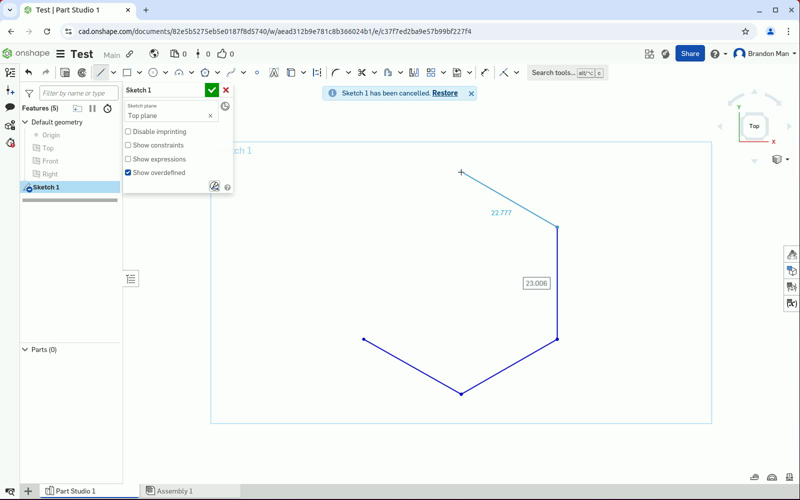
key_up(shift)
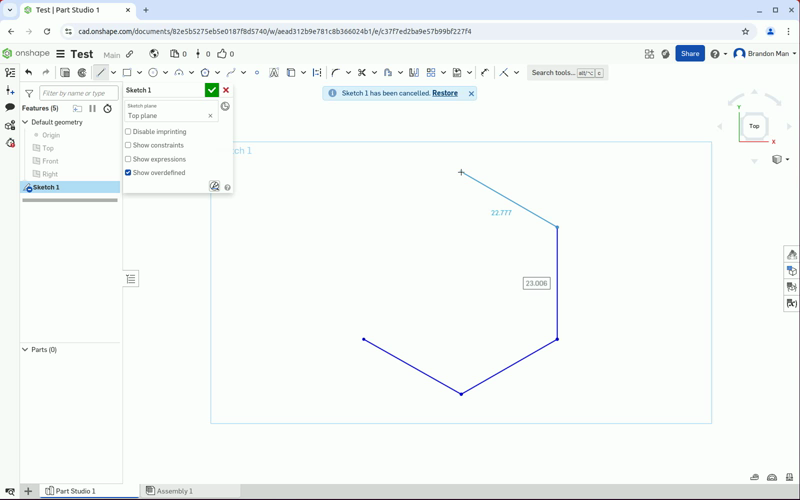
key_down(shift)
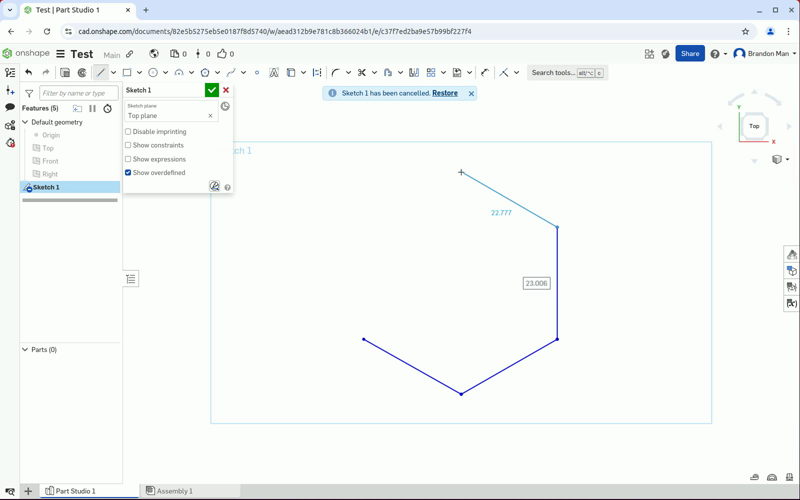
mouse_move(363, 227)
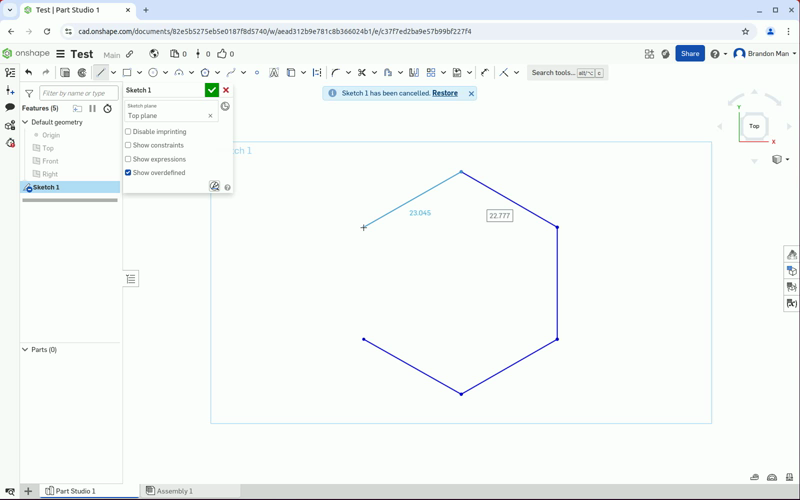
click(363, 227)
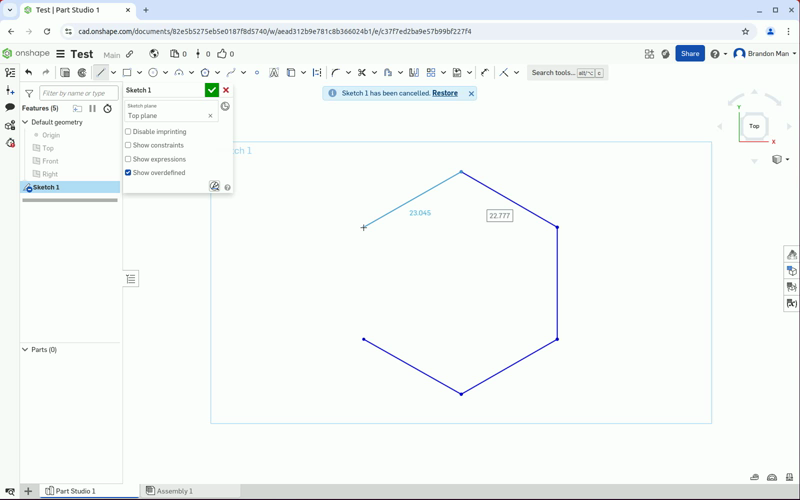
key_up(shift)
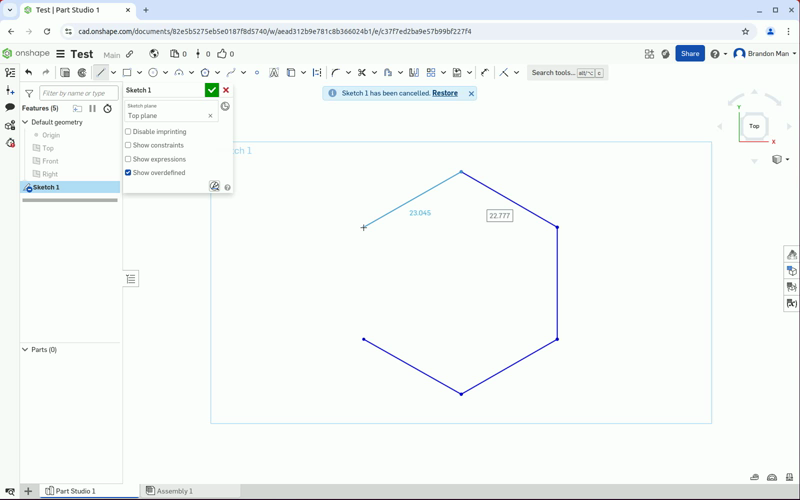
key_down(shift)
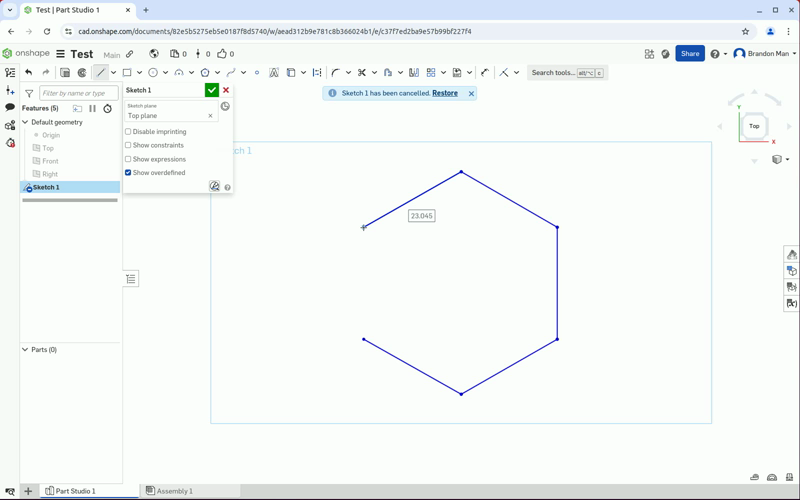
mouse_move(363, 339)
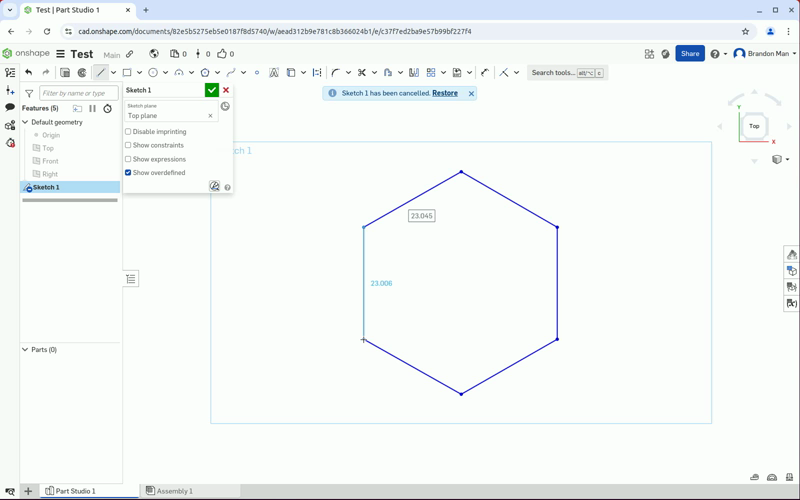
key_up(shift)
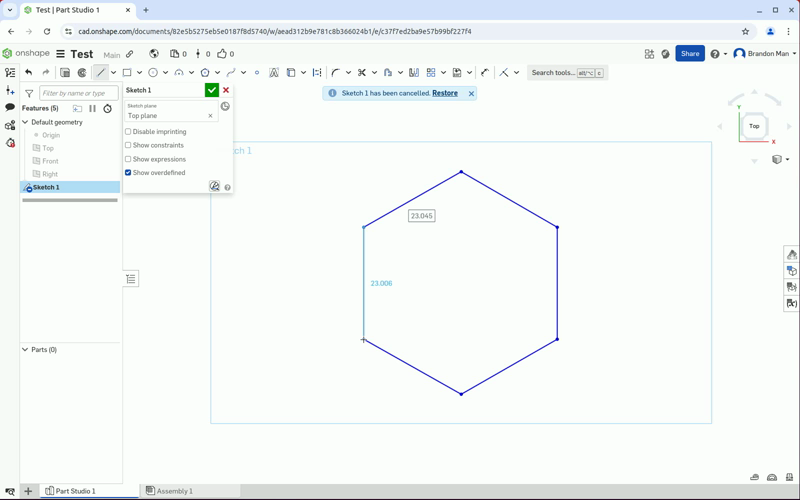
click(363, 339)
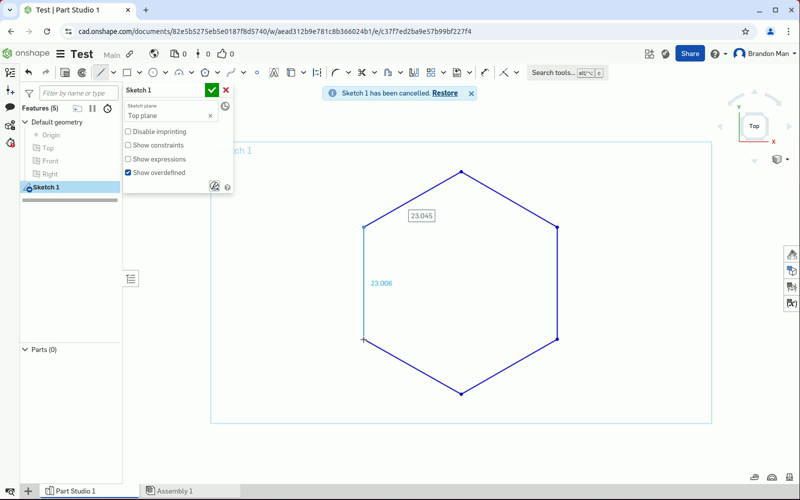
key(esc)
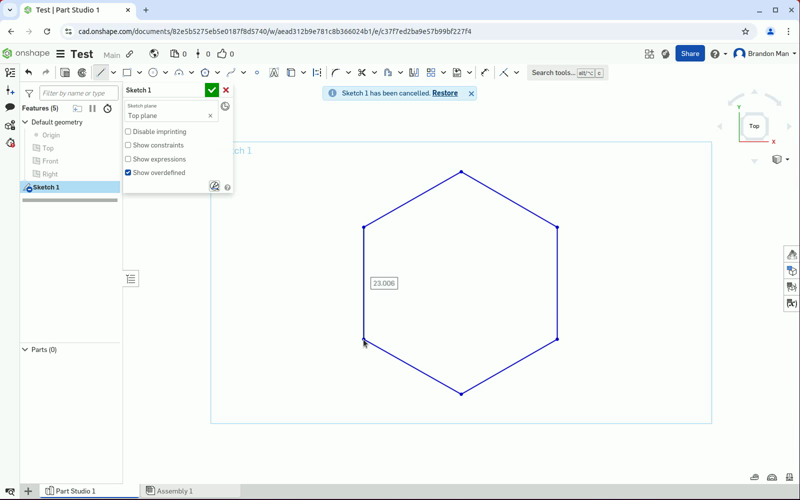
key(c)
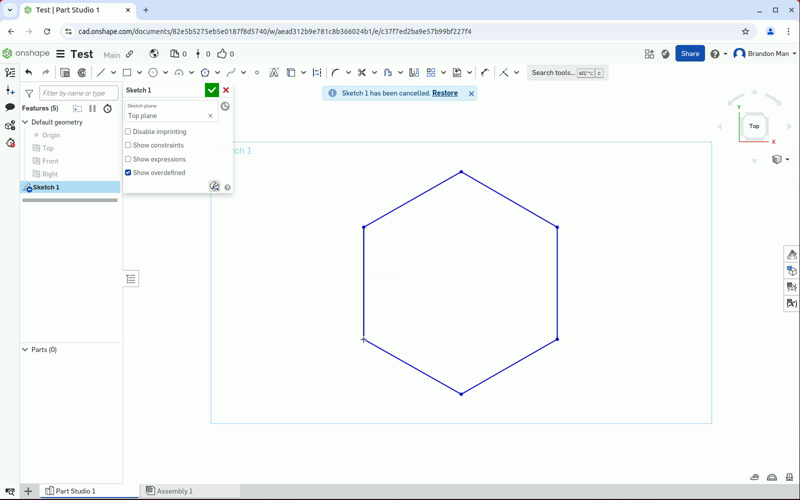
key_down(shift)
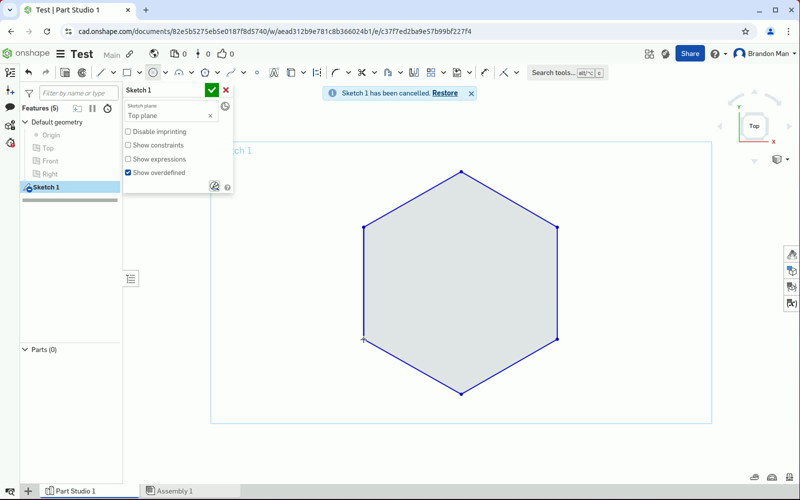
mouse_move(461, 284)
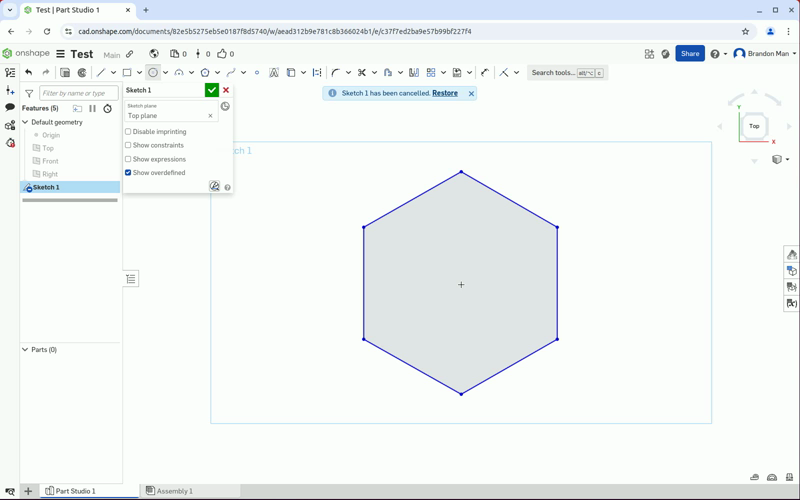
click(461, 284)
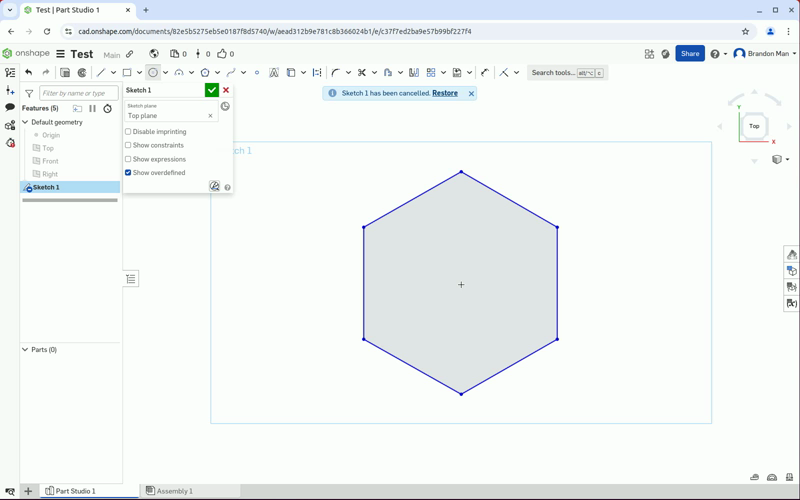
key_up(shift)
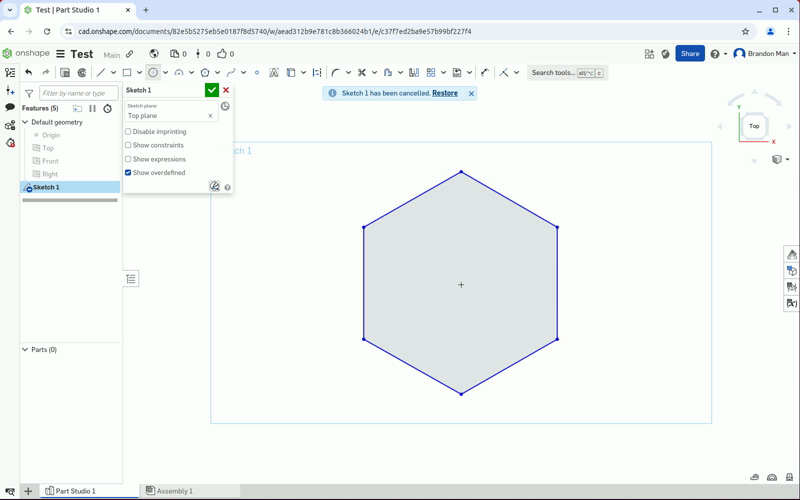
mouse_move(549, 284)
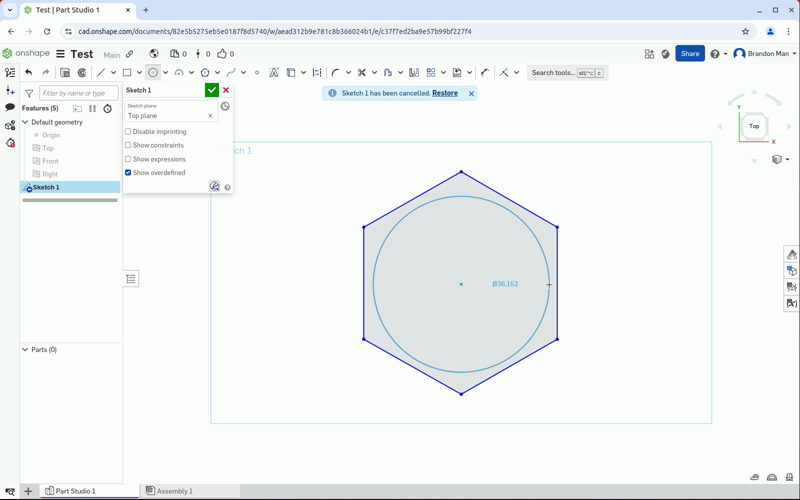
click(549, 284)
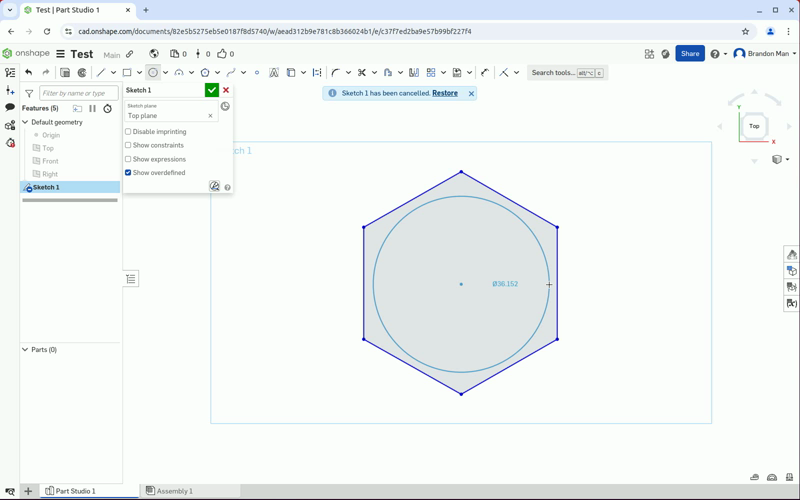
key(esc)
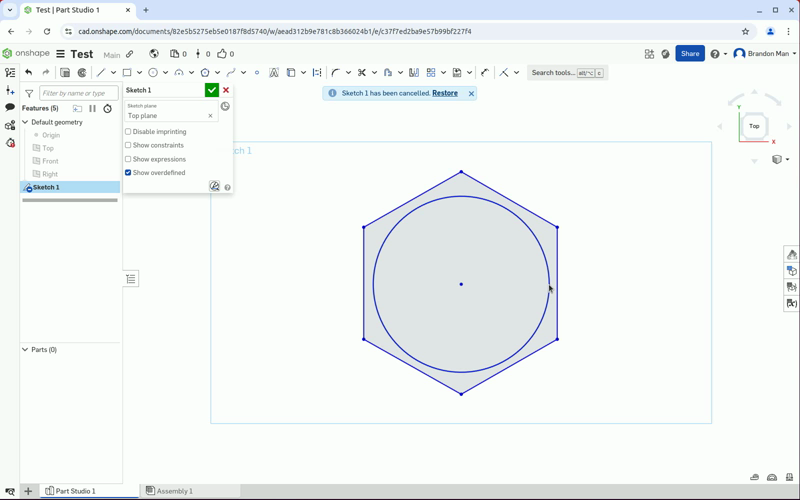
mouse_move(371, 234)
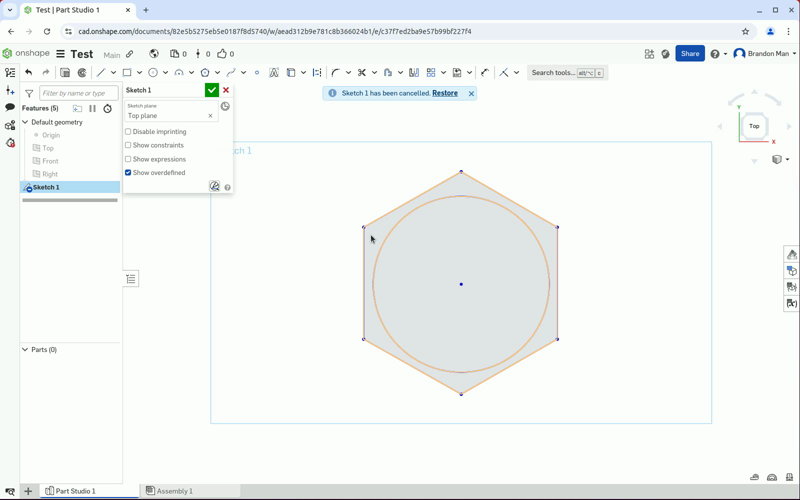
click(371, 234)
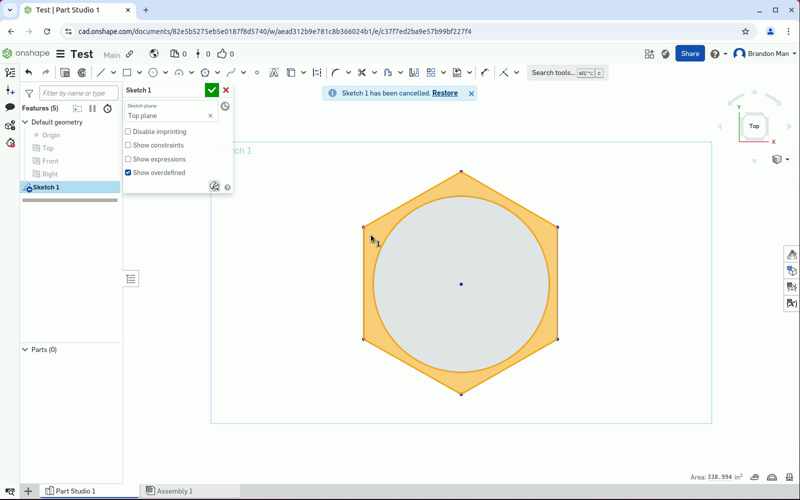
mouse_move(73, 352)
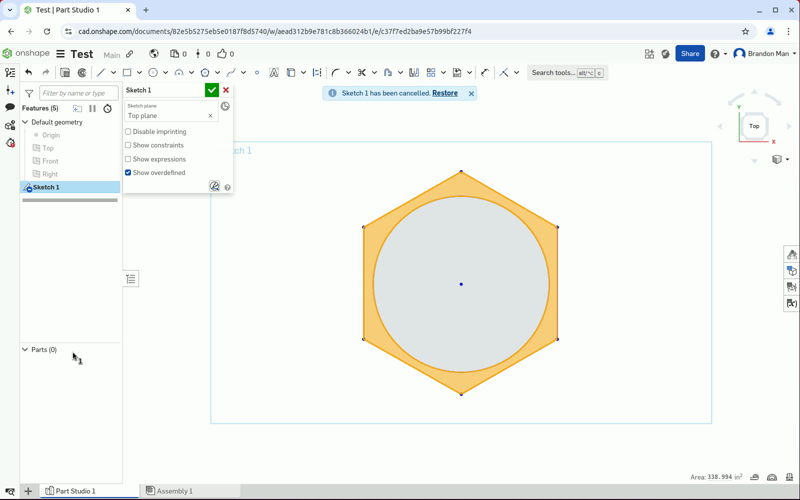
key(shift+y)
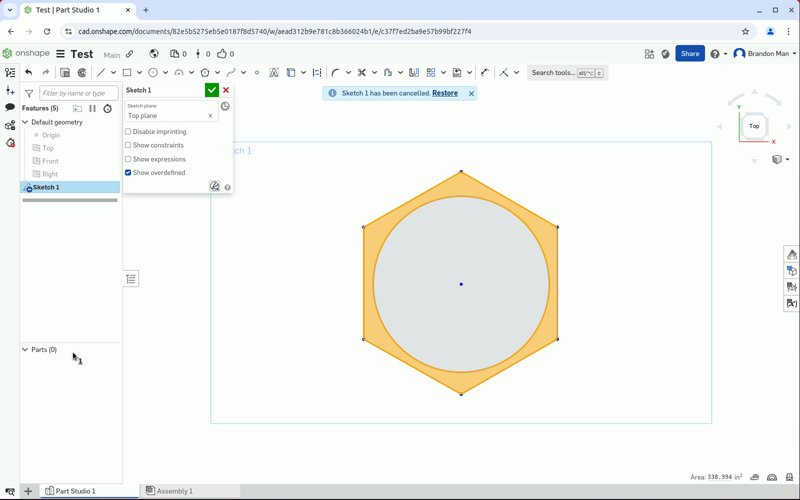
key(shift+e)
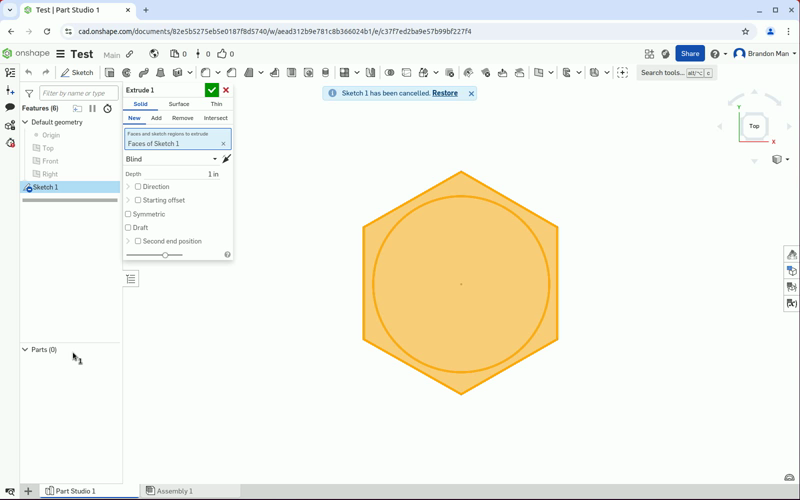
mouse_move(143, 106)
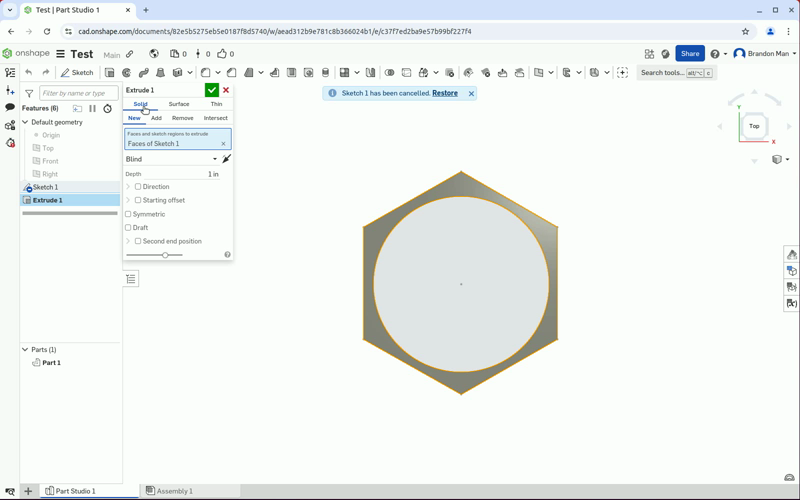
click(143, 106)
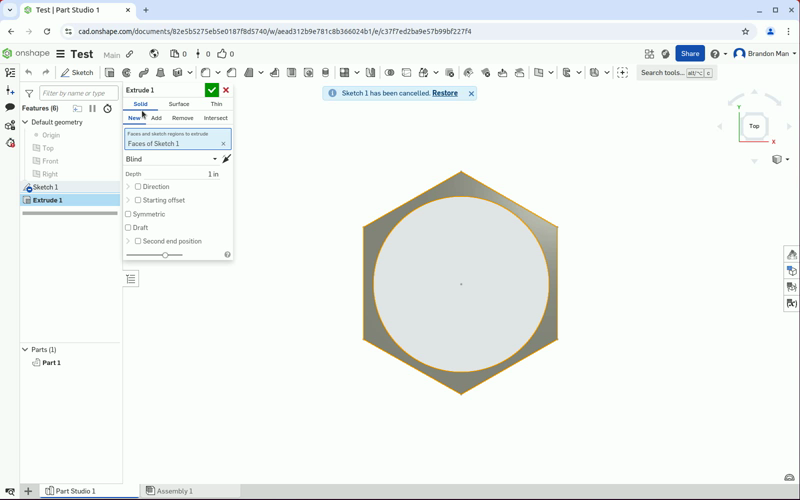
mouse_move(137, 120)
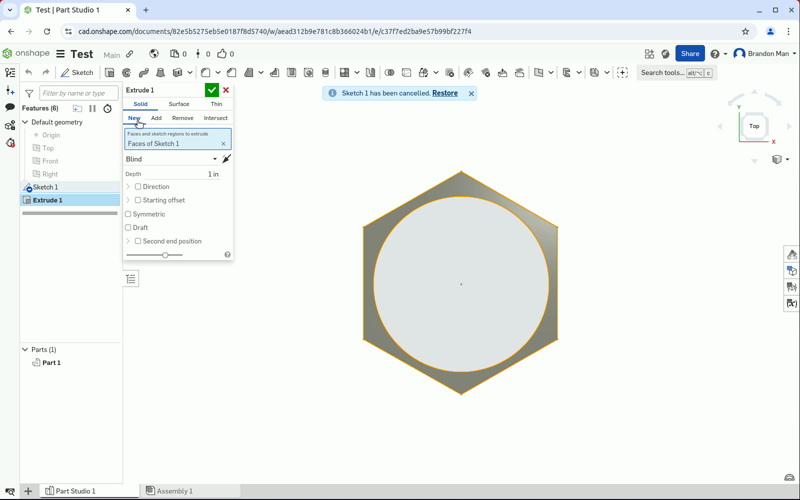
click(137, 120)
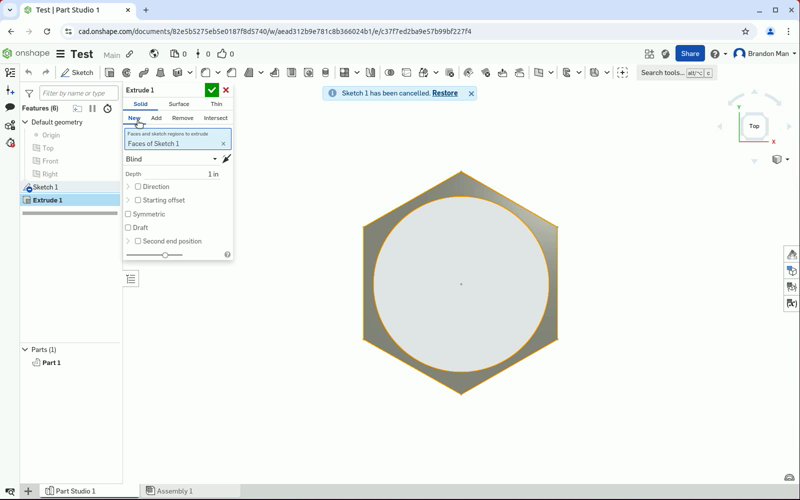
key(tab, 4)
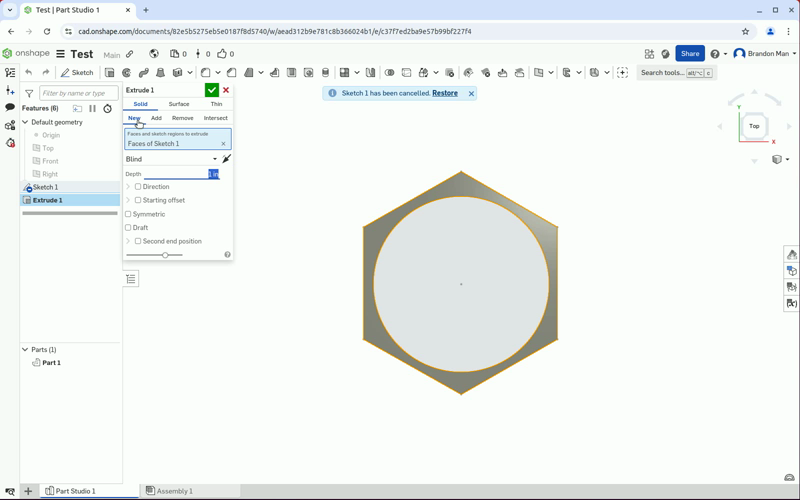
text(8.906)
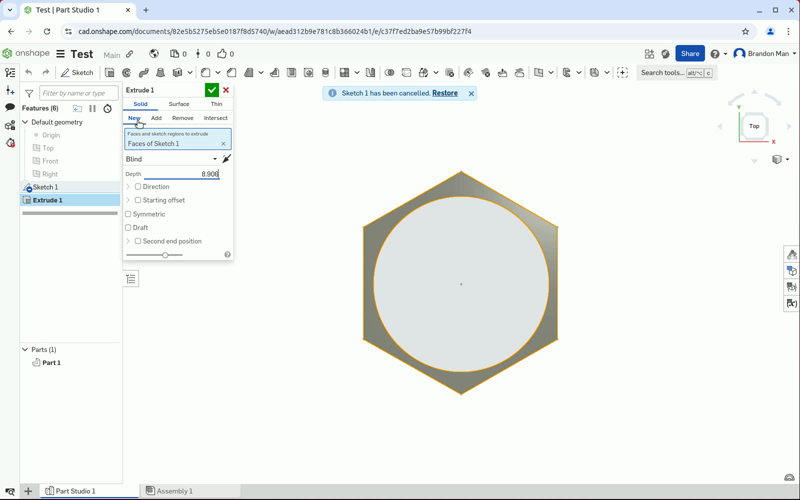
key(enter)
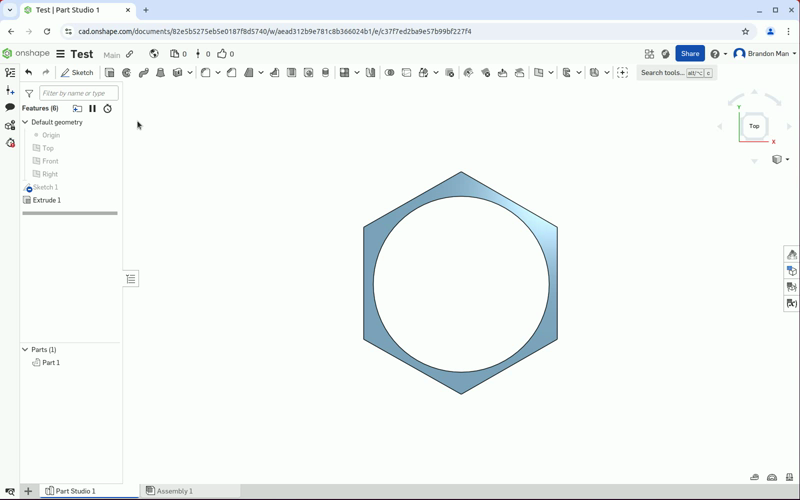
key(shift+h)
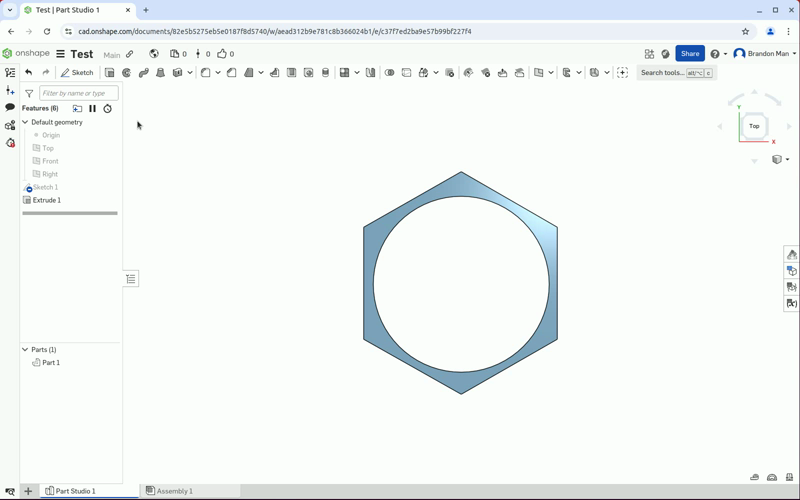
key(shift+h)
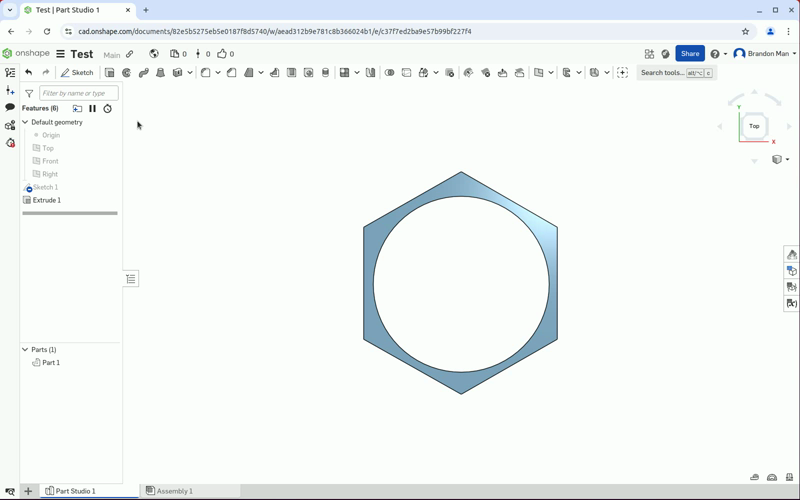
mouse_move(73, 189)
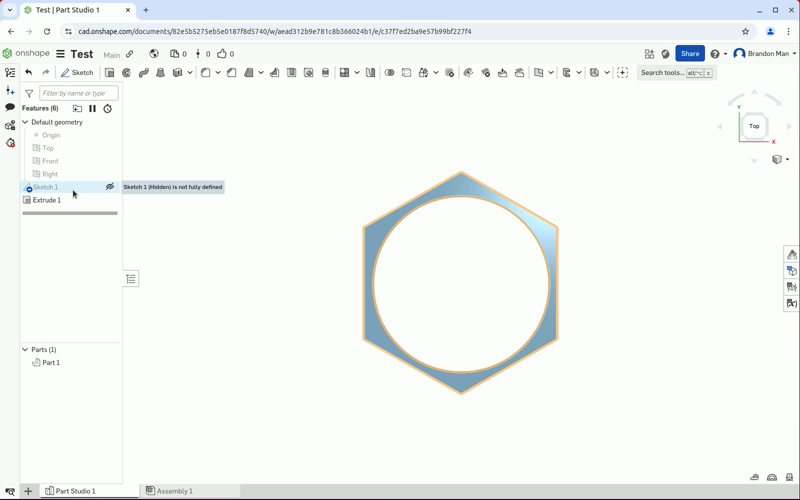
click(73, 189)
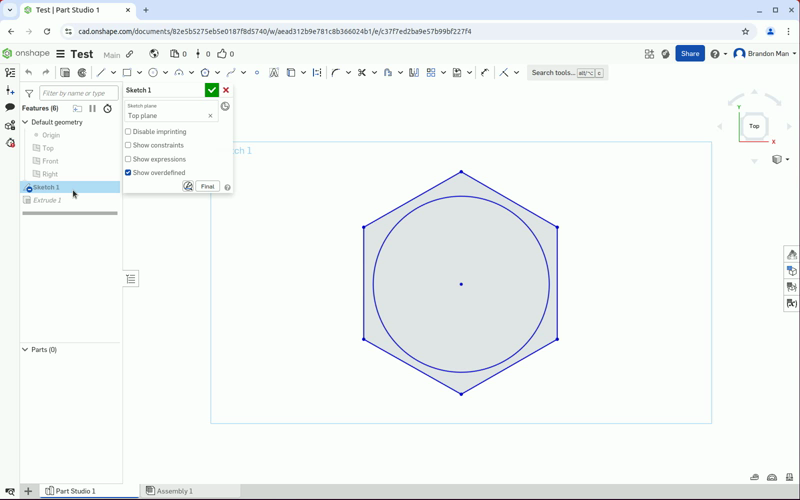
mouse_move(229, 92)
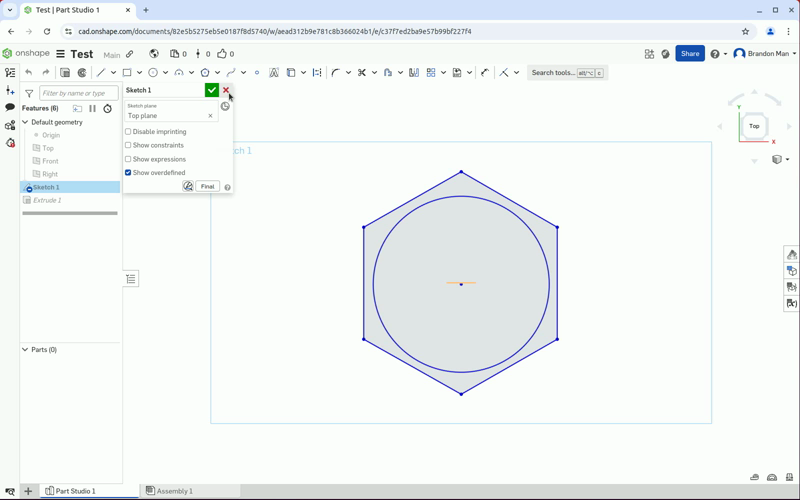
click(229, 92)
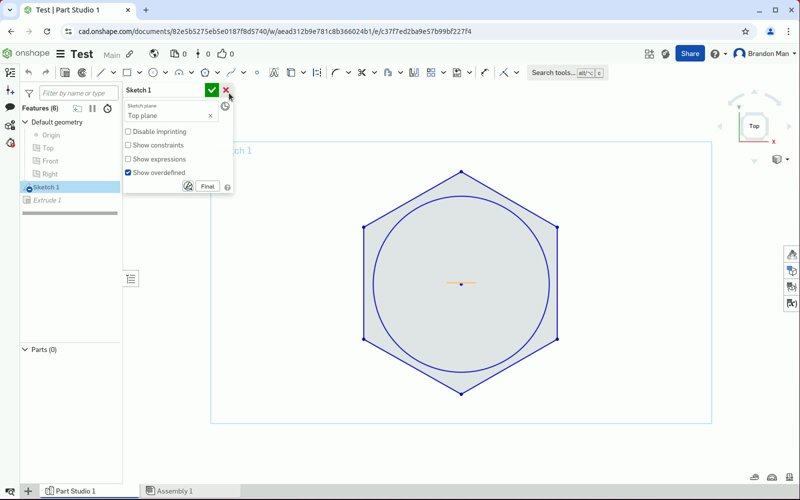
key(shift+s)
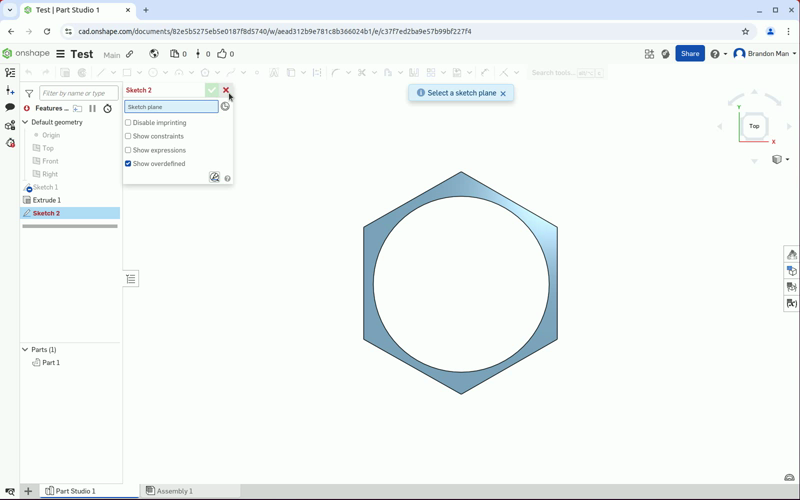
mouse_move(73, 150)
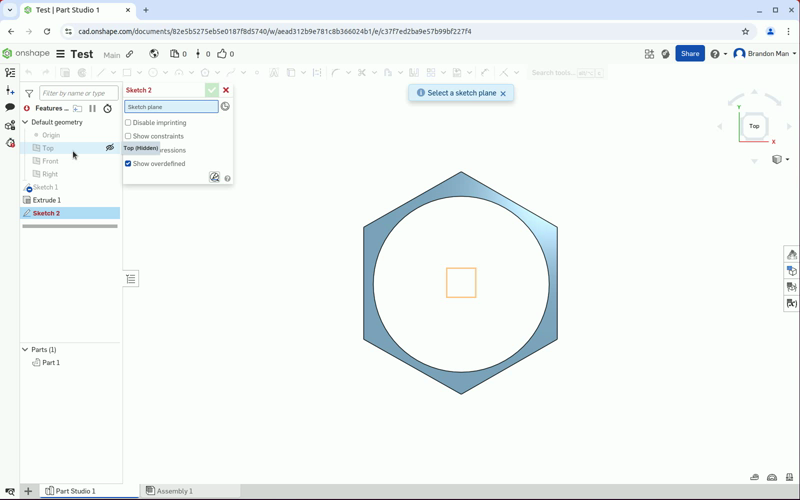
click(73, 150)
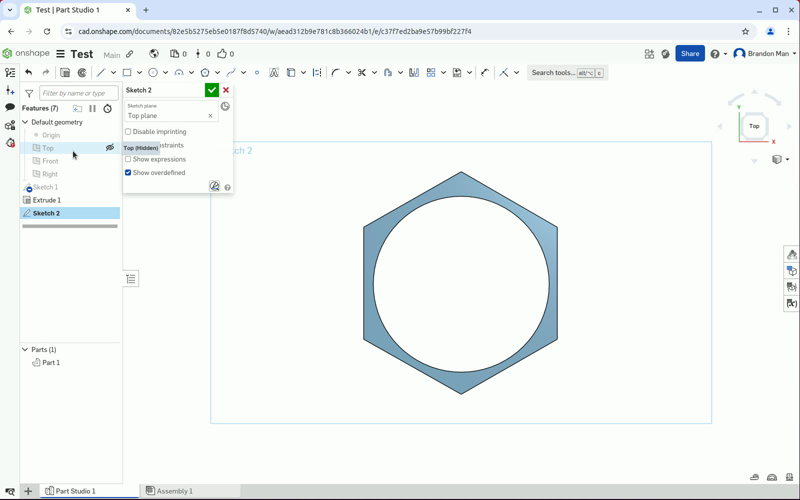
mouse_move(73, 352)
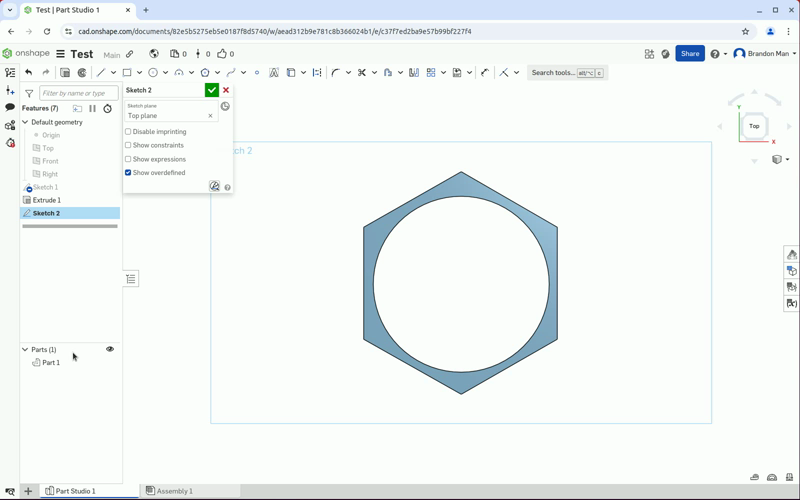
key(y)
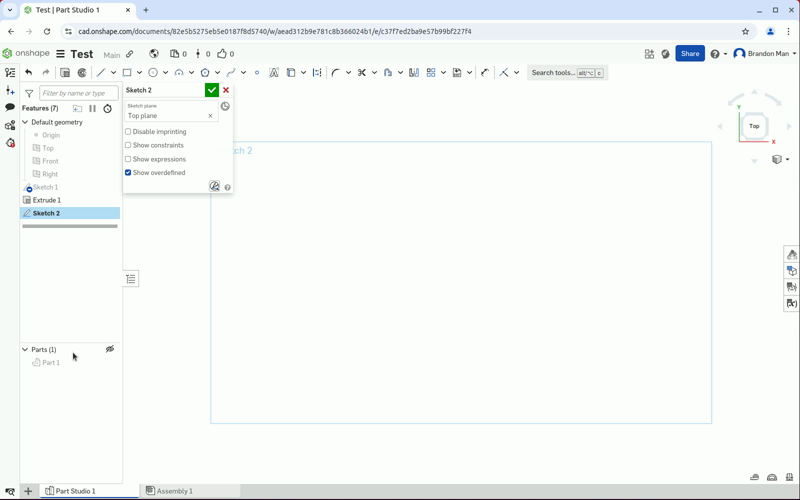
key(c)
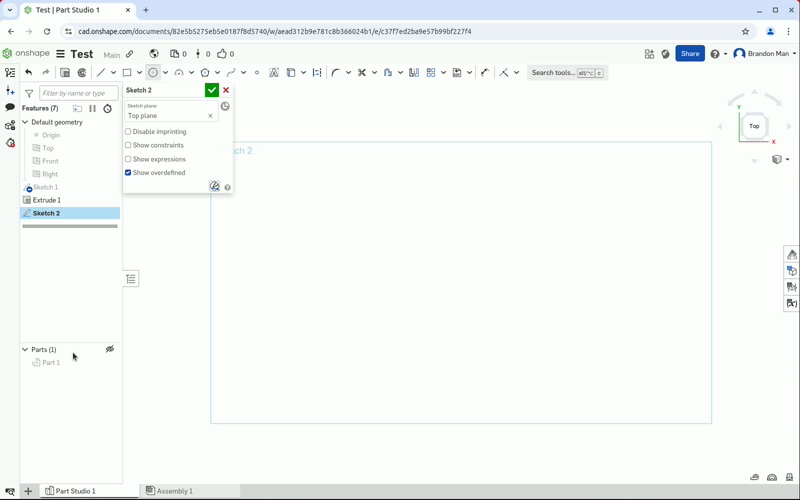
key_down(shift)
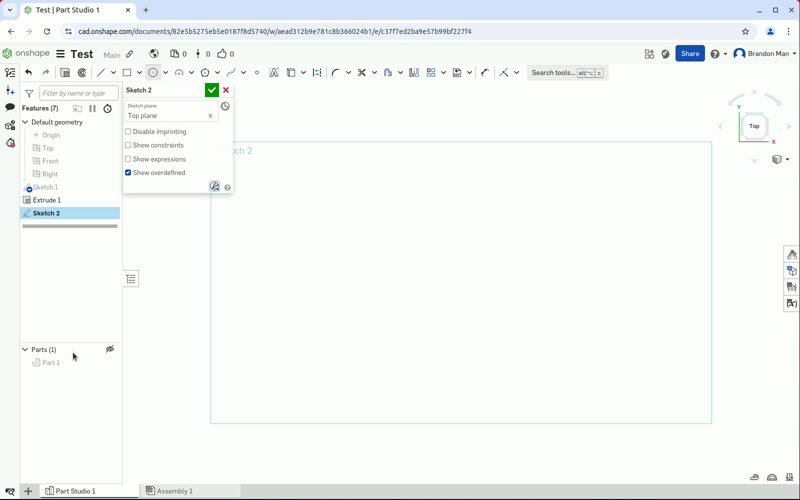
mouse_move(461, 282)
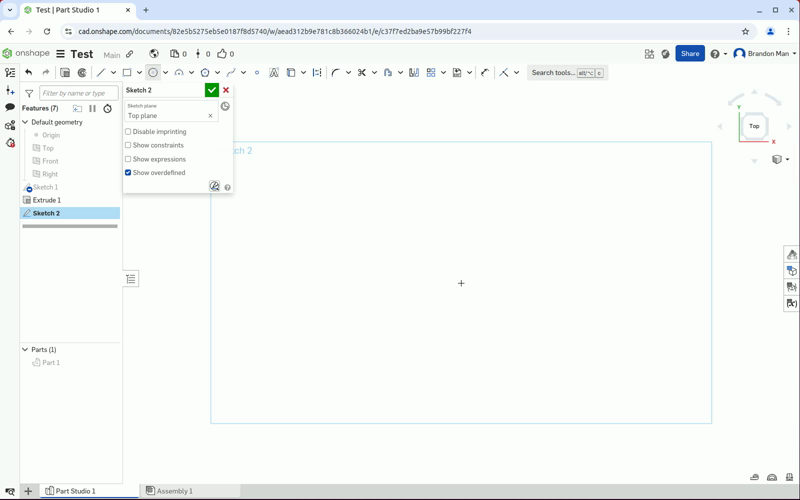
click(461, 282)
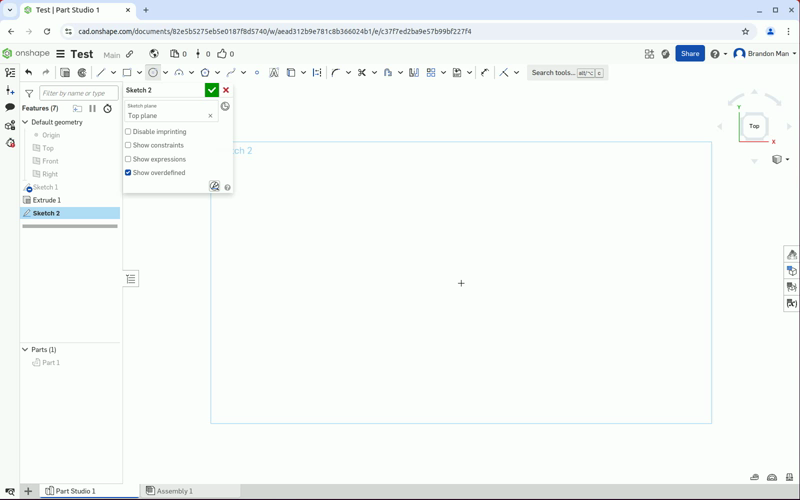
key_up(shift)
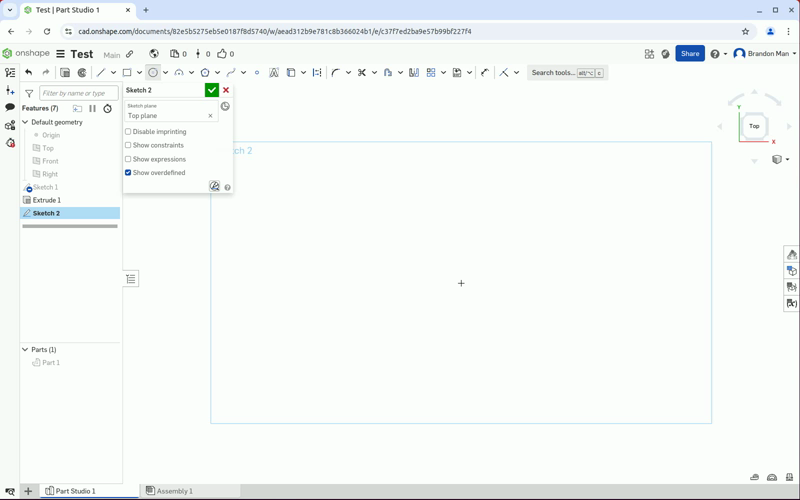
mouse_move(549, 282)
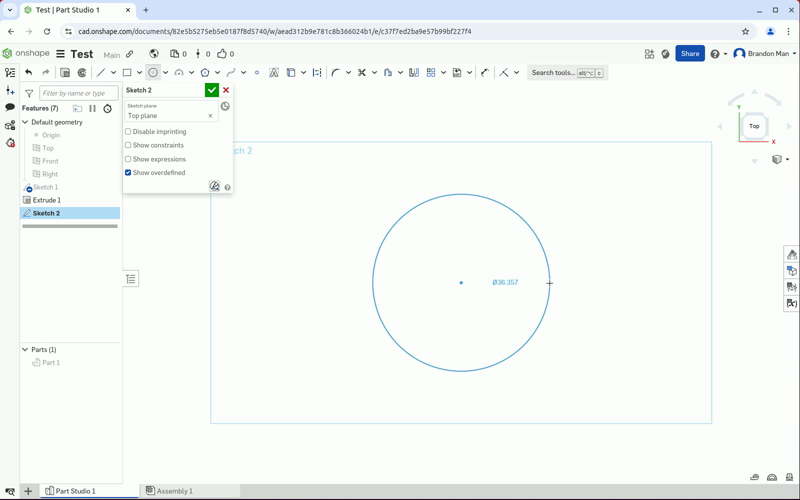
click(549, 282)
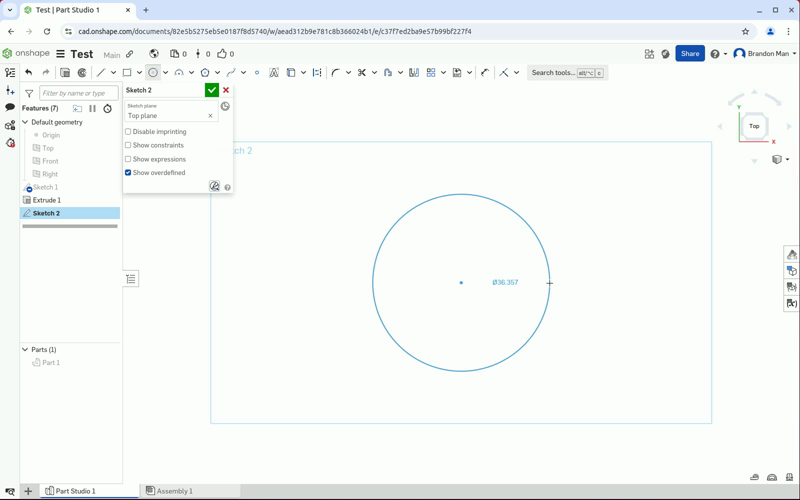
key(esc)
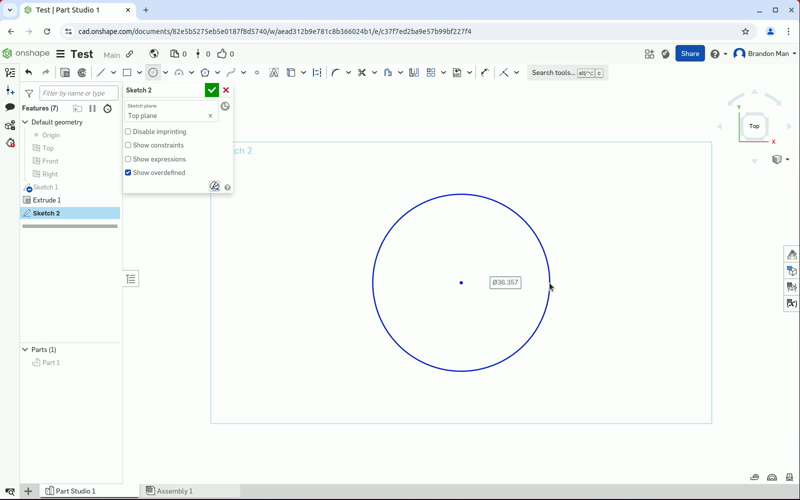
mouse_move(489, 261)
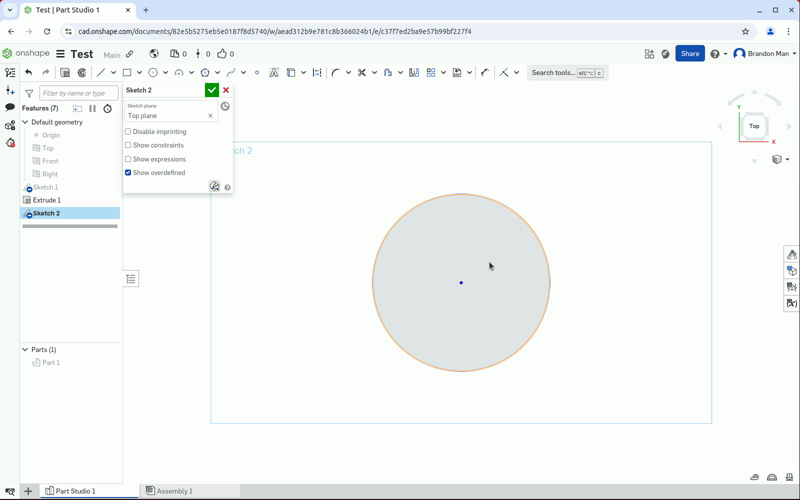
click(489, 261)
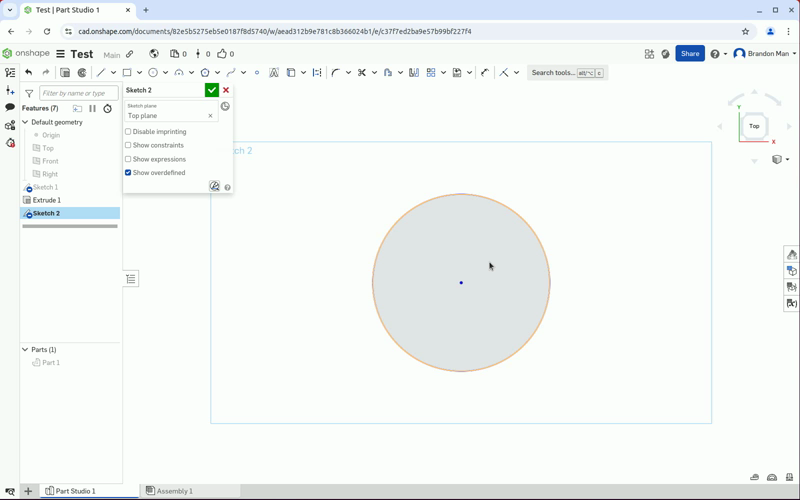
mouse_move(73, 352)
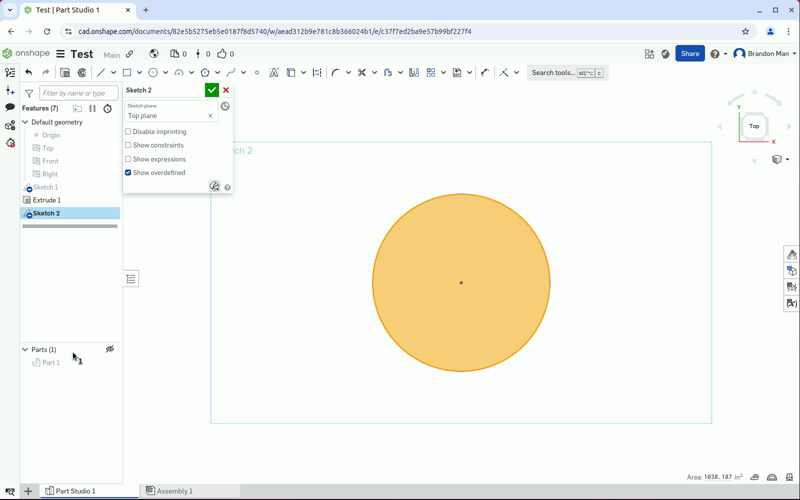
key(shift+y)
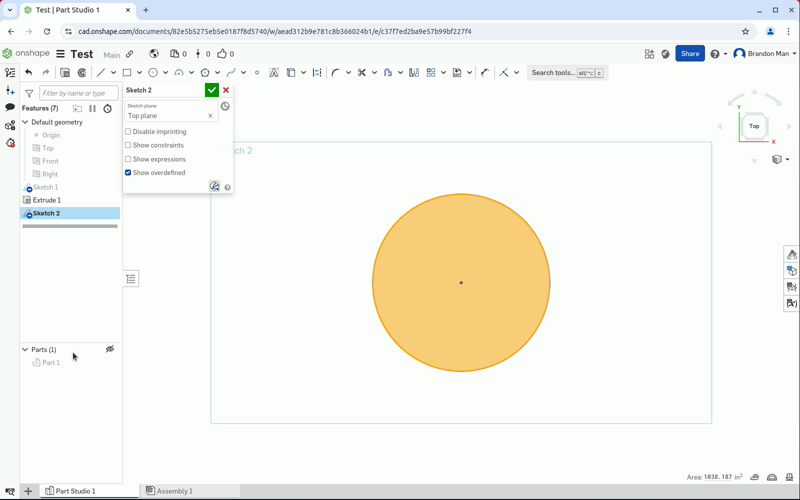
key(shift+e)
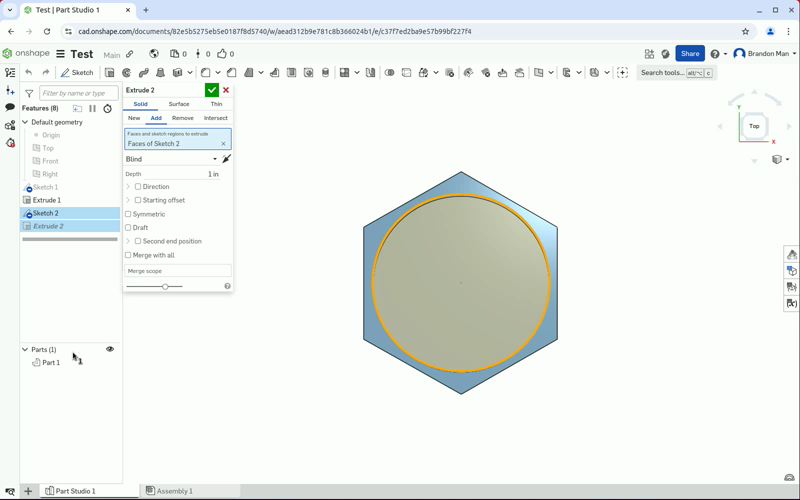
mouse_move(143, 106)
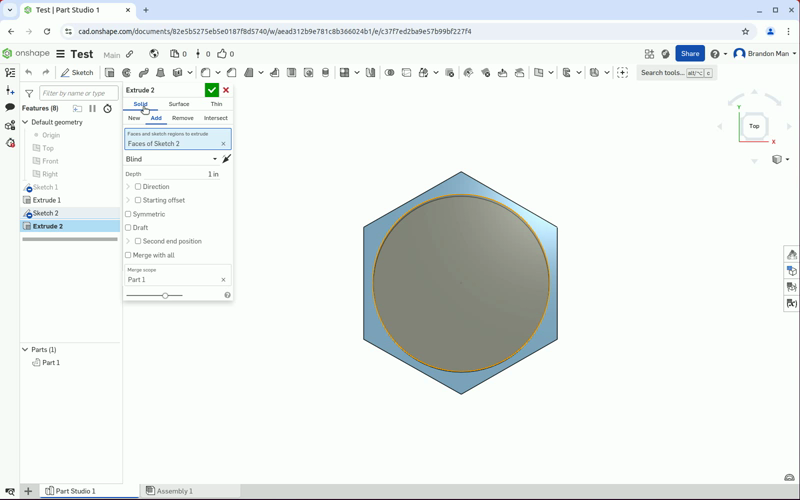
click(143, 106)
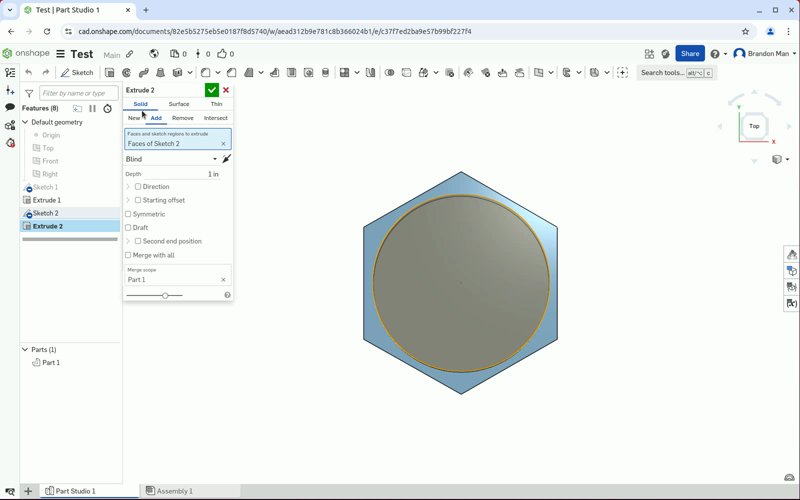
mouse_move(137, 120)
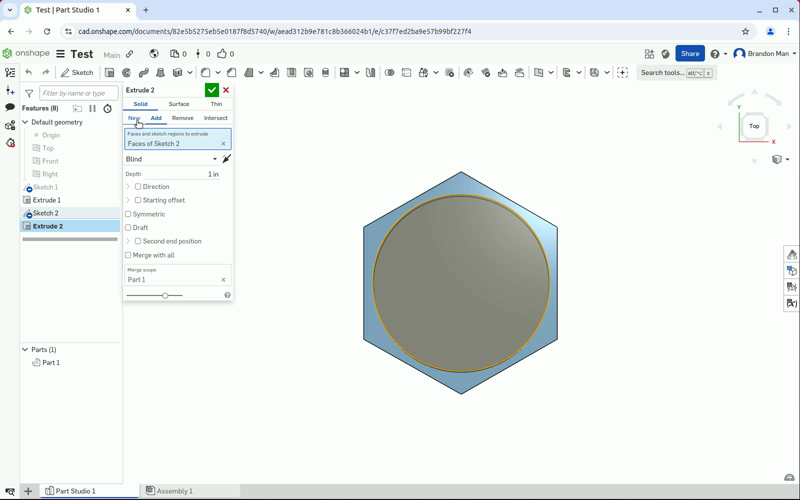
click(137, 120)
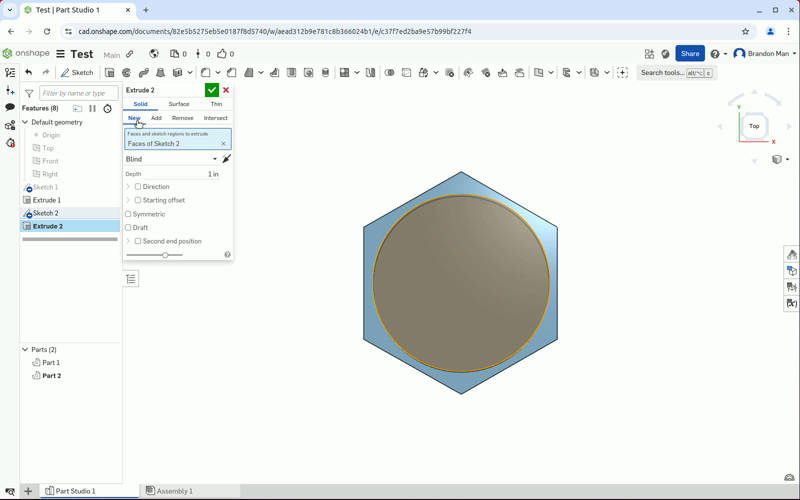
key(tab, 4)
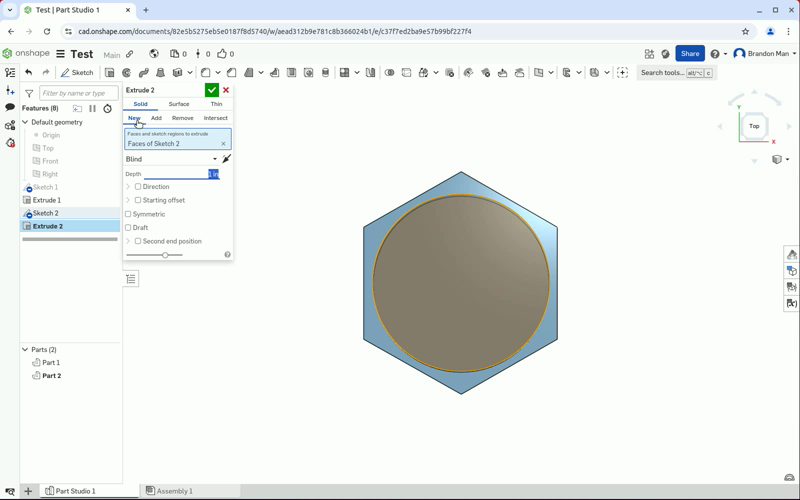
text(8.906)
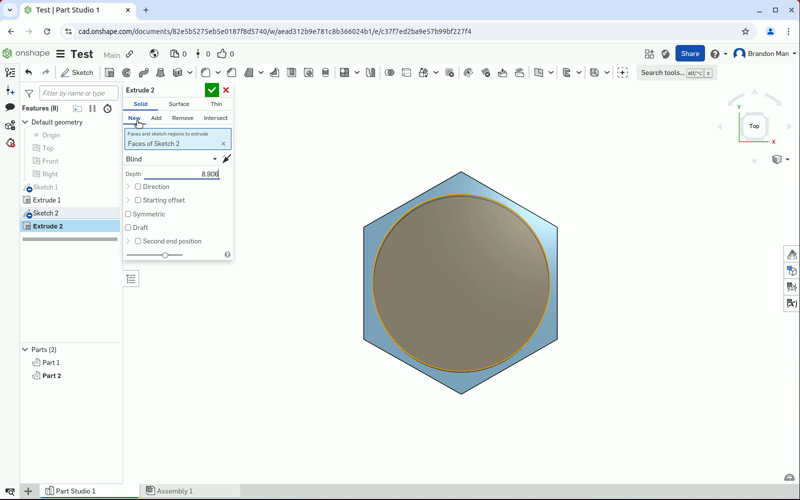
key(enter)
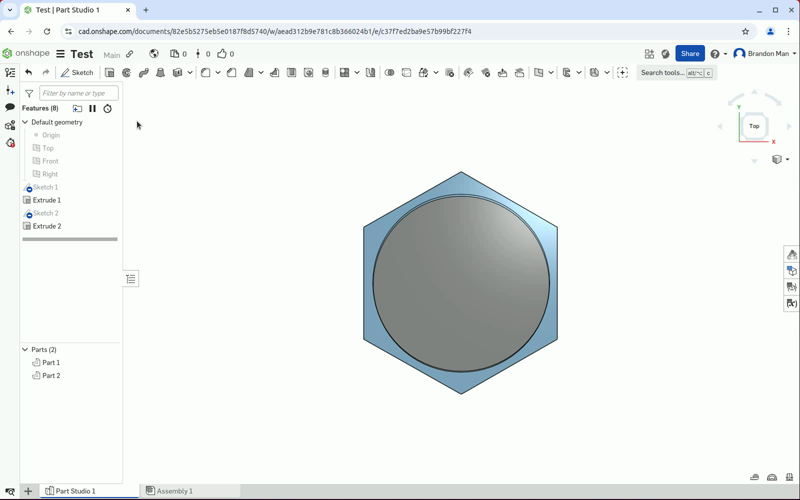
key(shift+h)
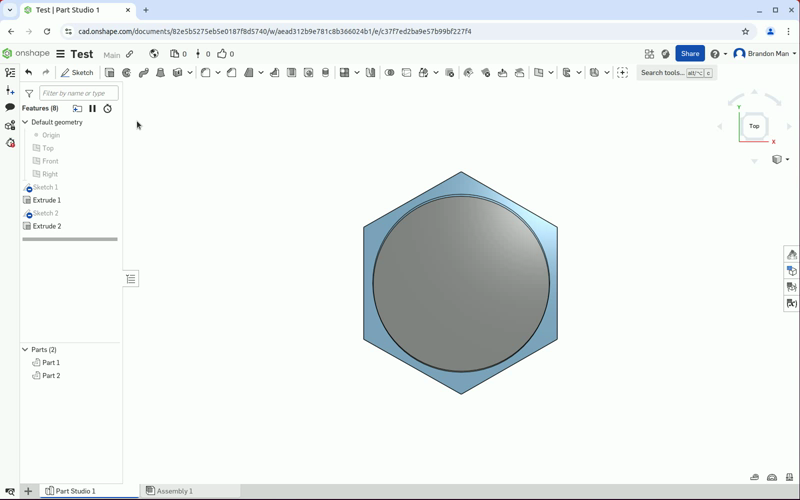
key(shift+h)
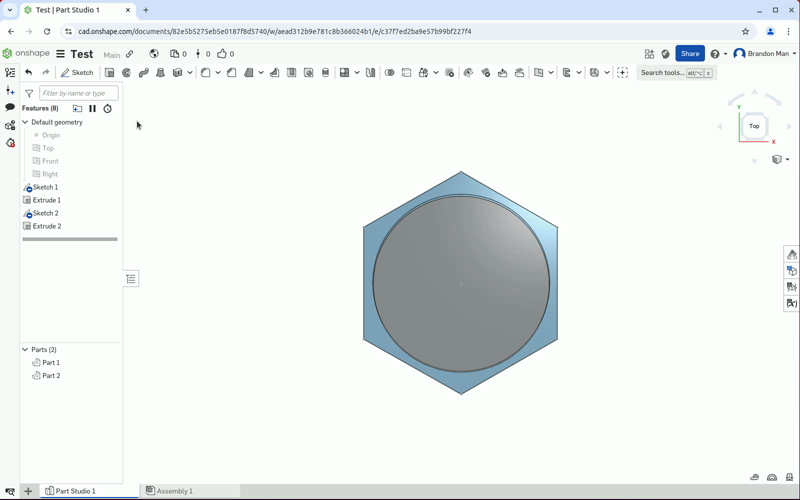
key(shift+7)
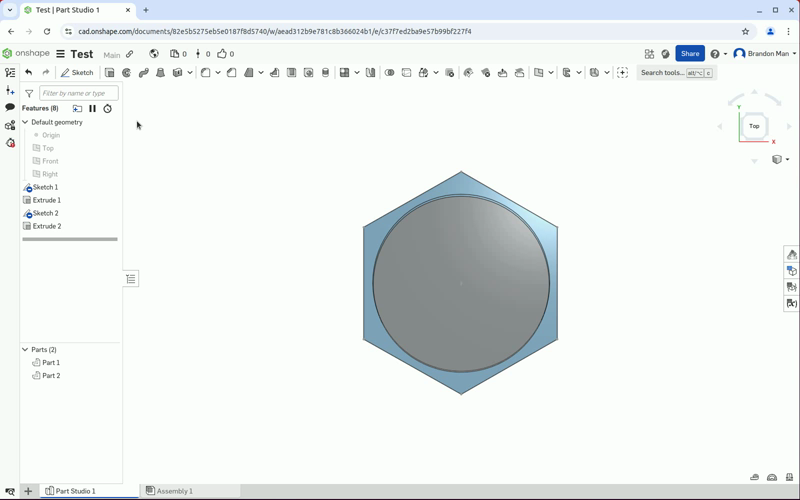
key(up, 3)
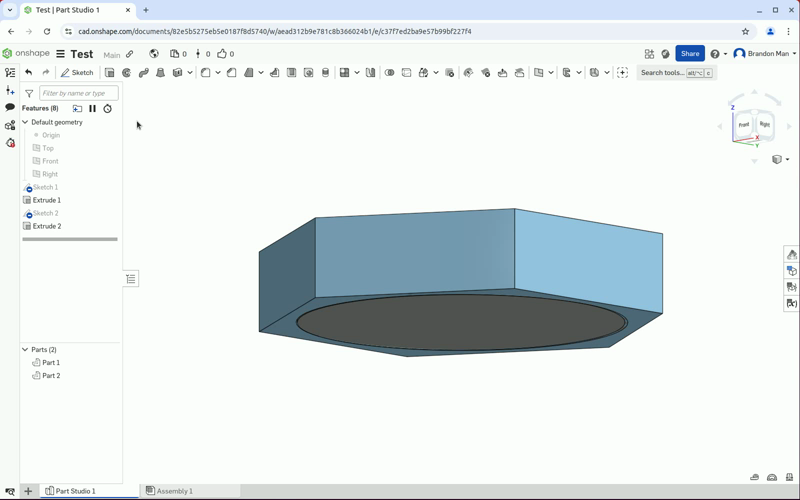
key(left, 3)
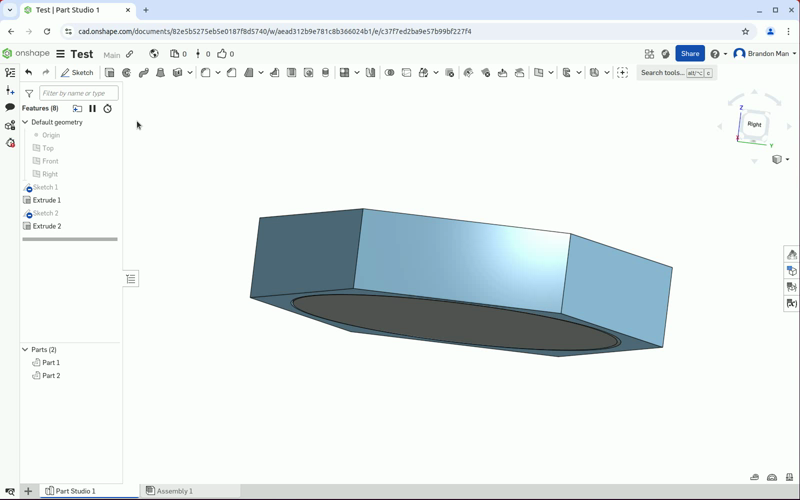
key(right, 3)
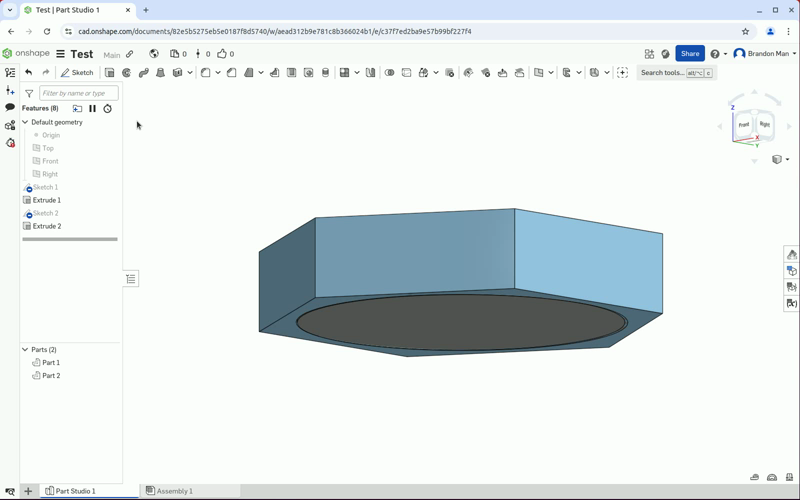
key(down, 3)
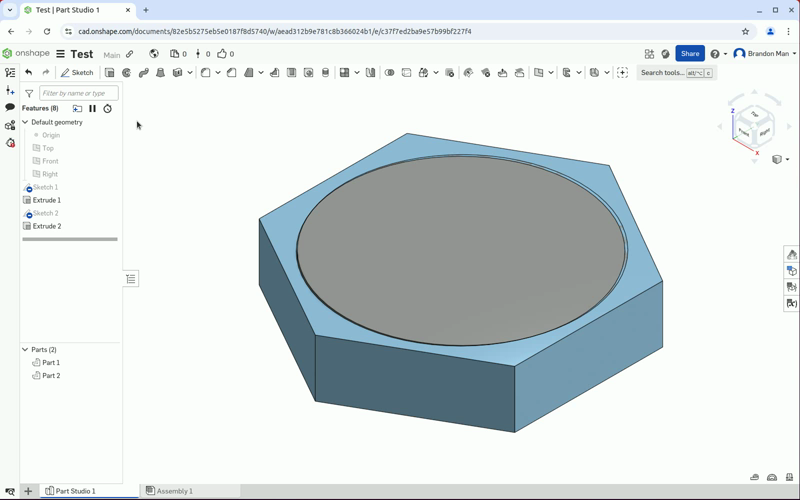
mouse_move(73, 189)
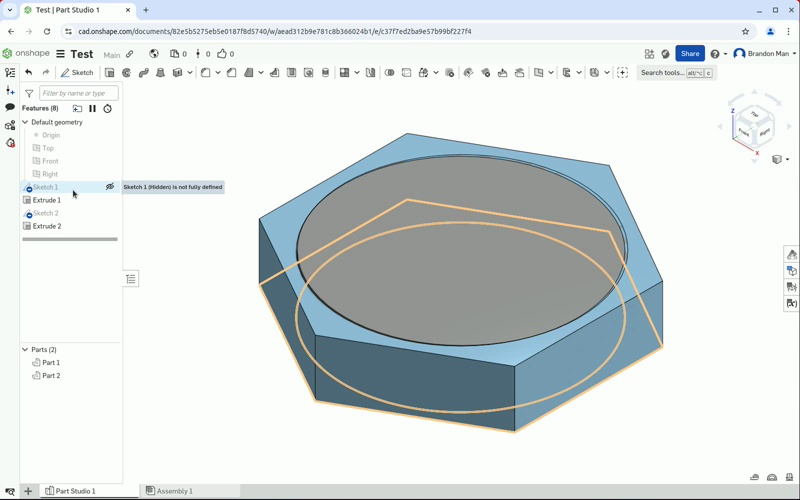
click(73, 189)